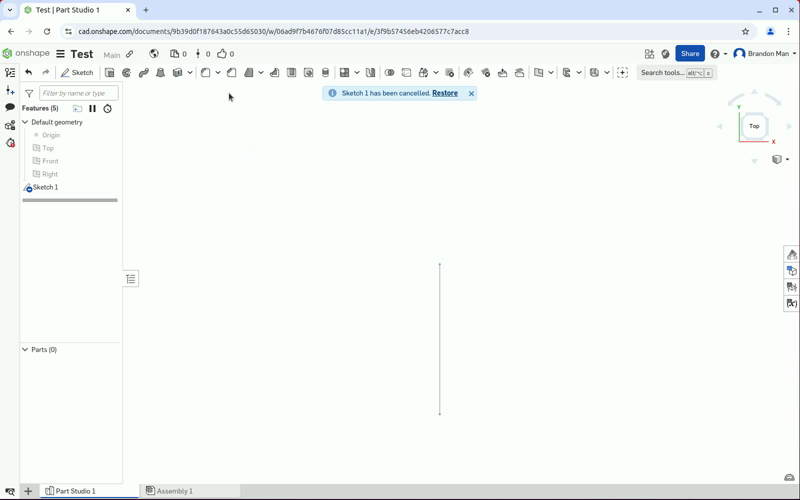
key(shift+h)
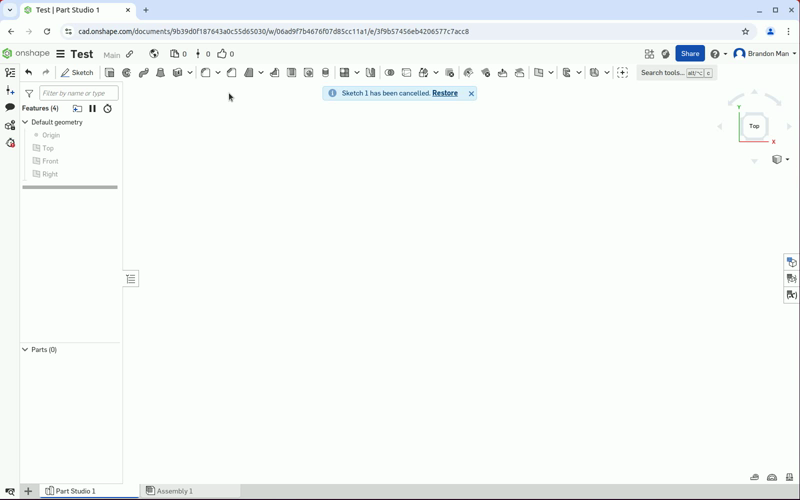
mouse_move(73, 352)
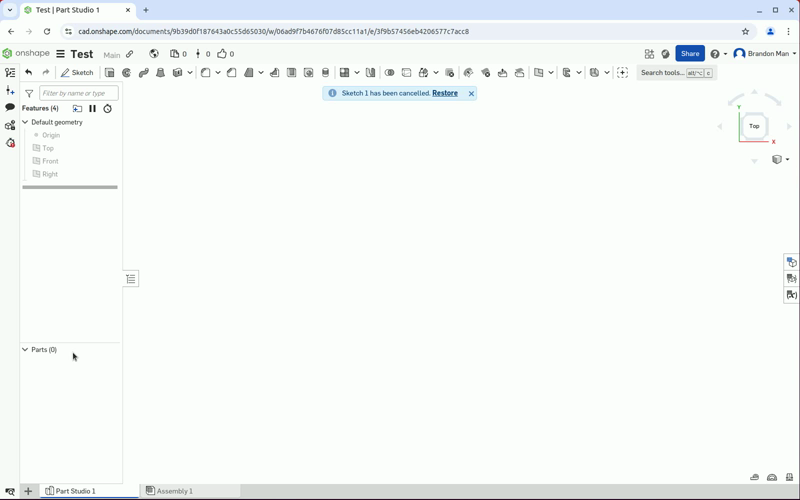
key(y)
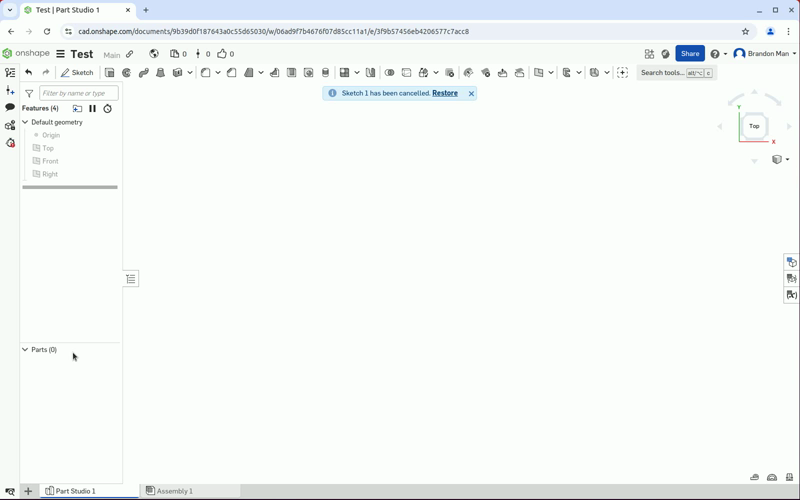
key(shift+p)
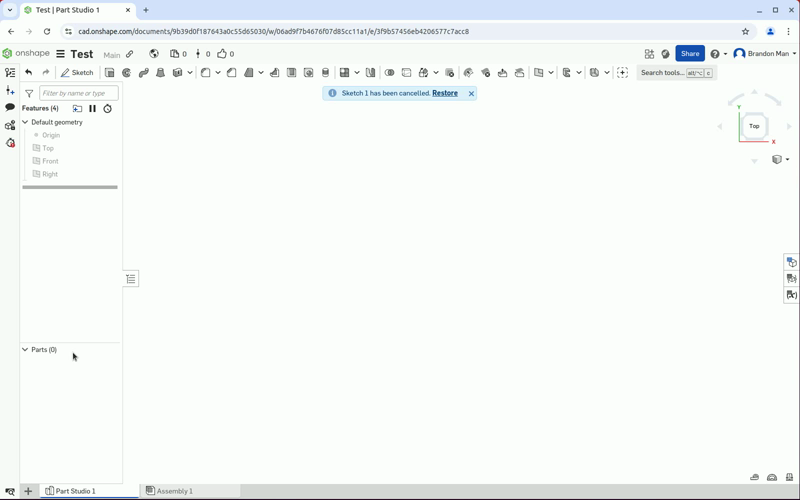
key(space)
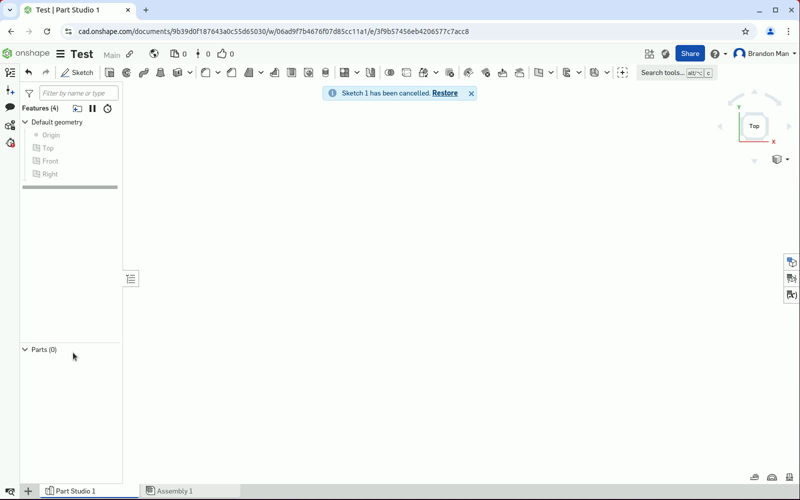
key_down(shift)
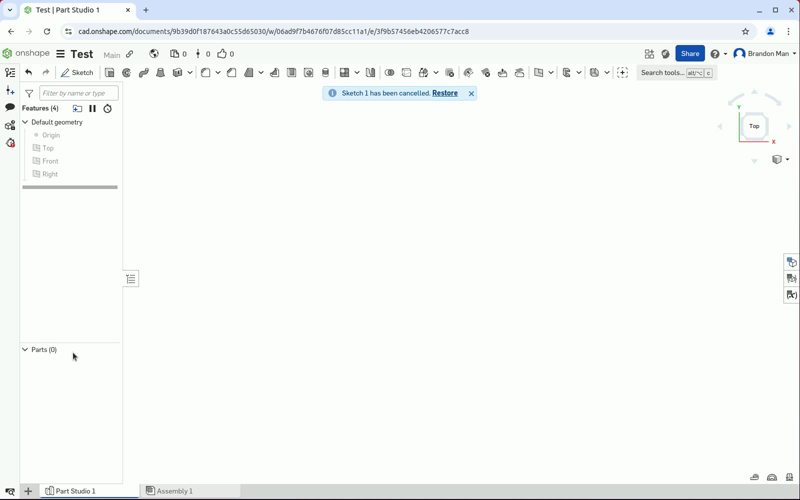
key(up)
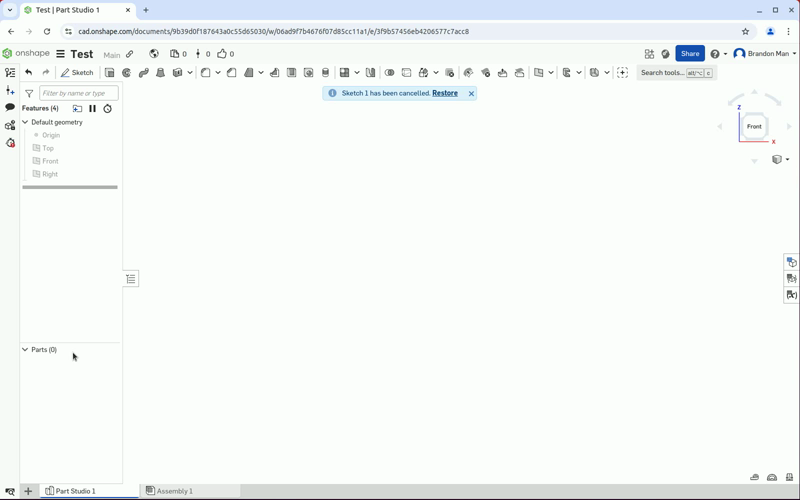
key_up(shift)
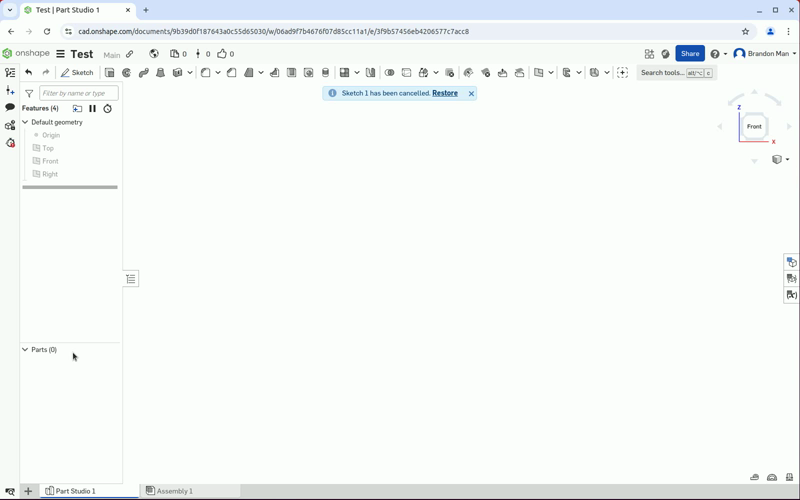
mouse_move(73, 352)
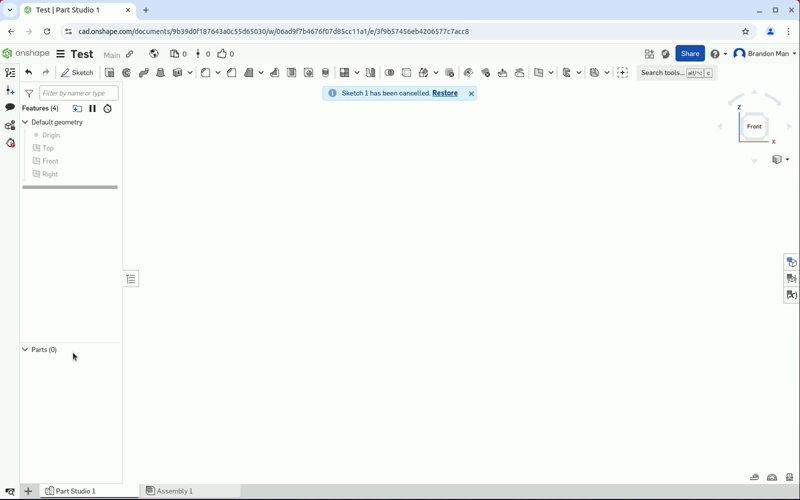
key(shift+y)
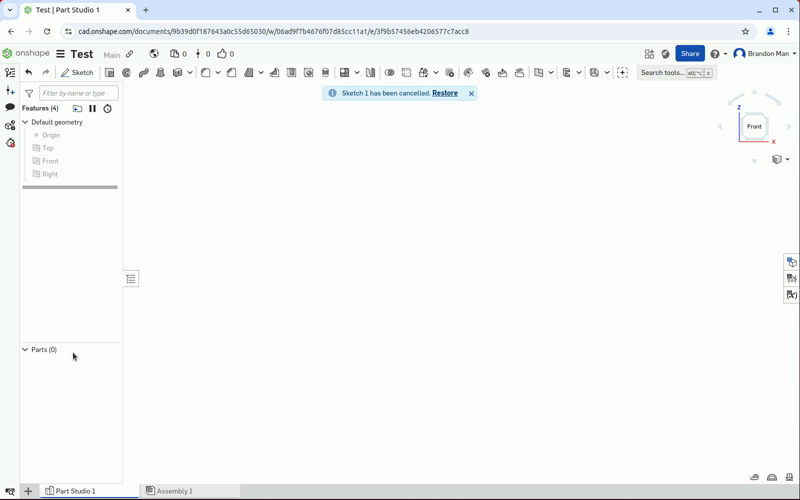
key(shift+s)
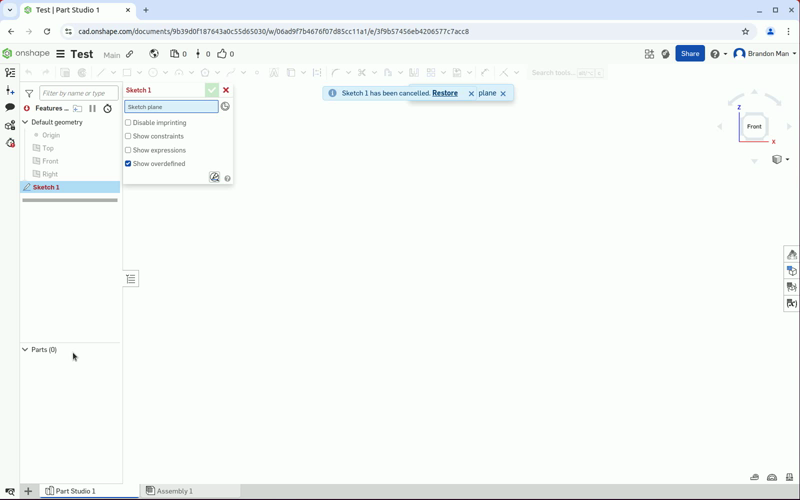
mouse_move(73, 163)
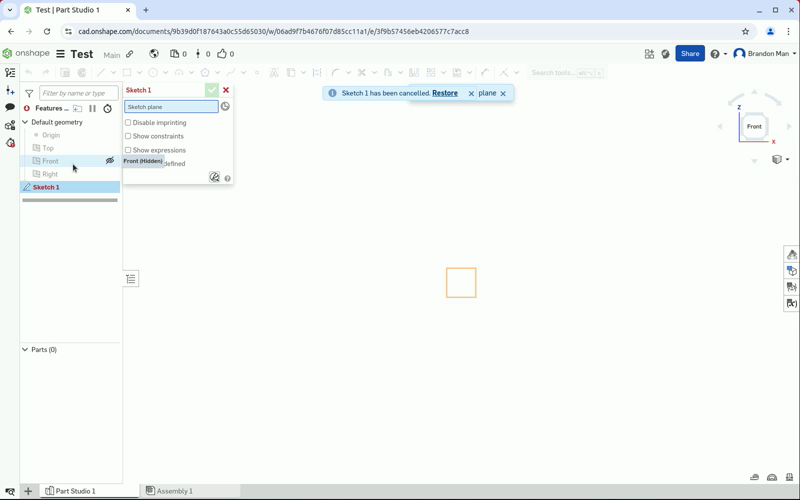
click(73, 163)
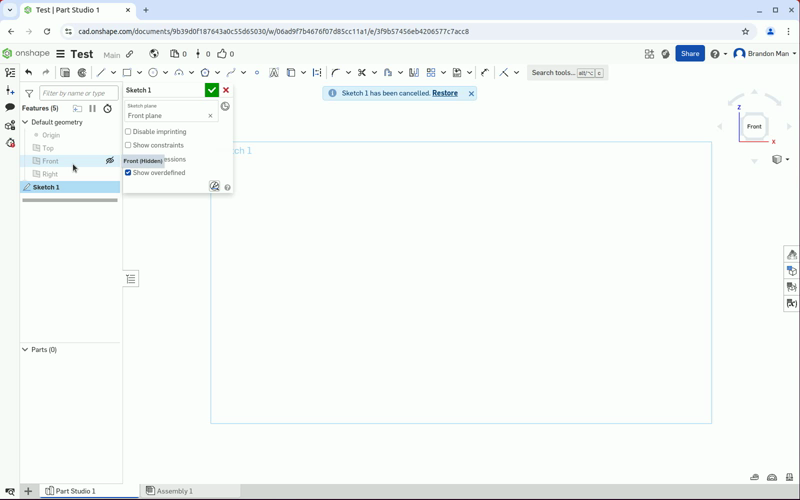
mouse_move(73, 352)
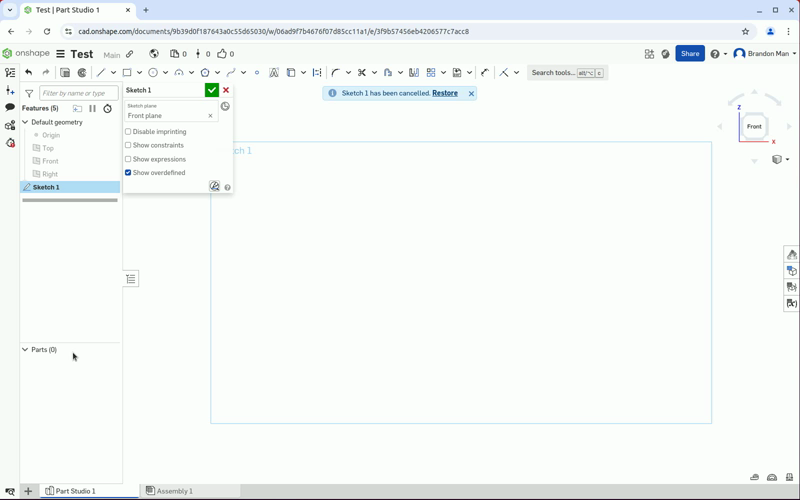
key(y)
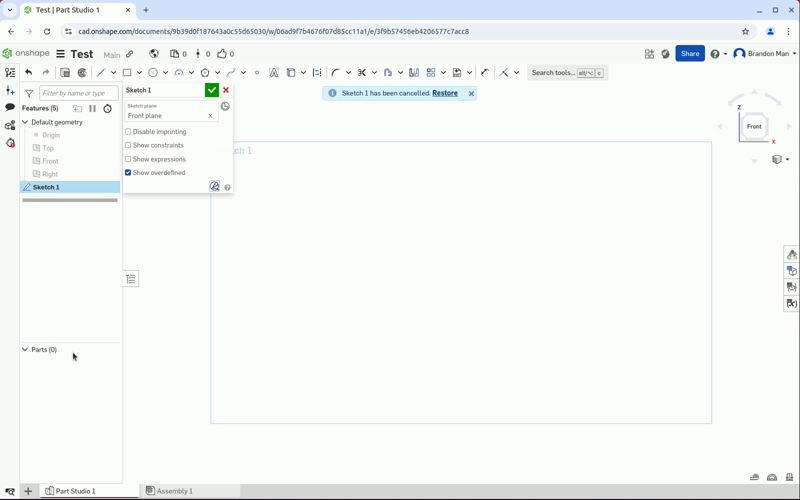
key(c)
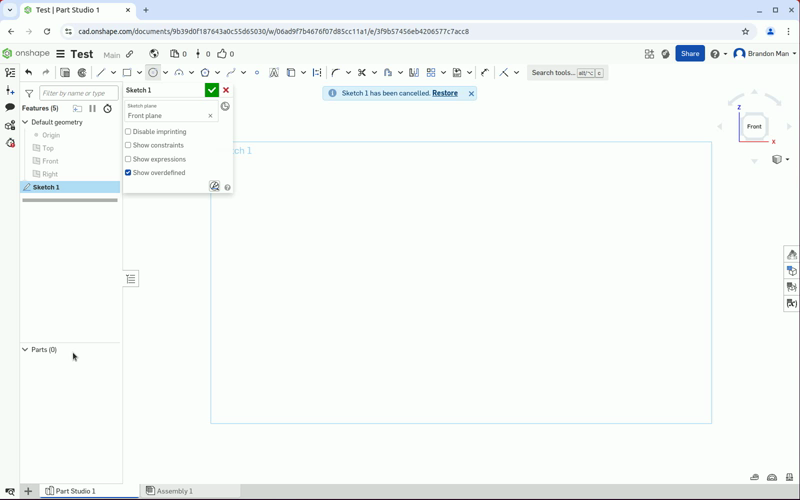
key_down(shift)
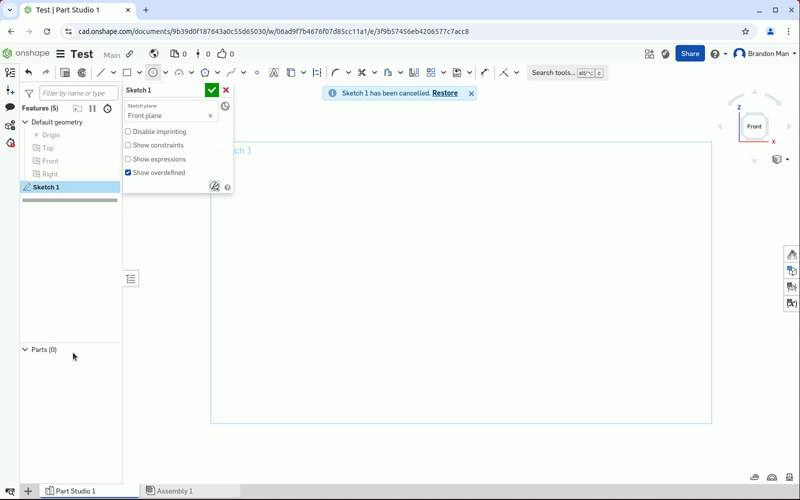
mouse_move(461, 282)
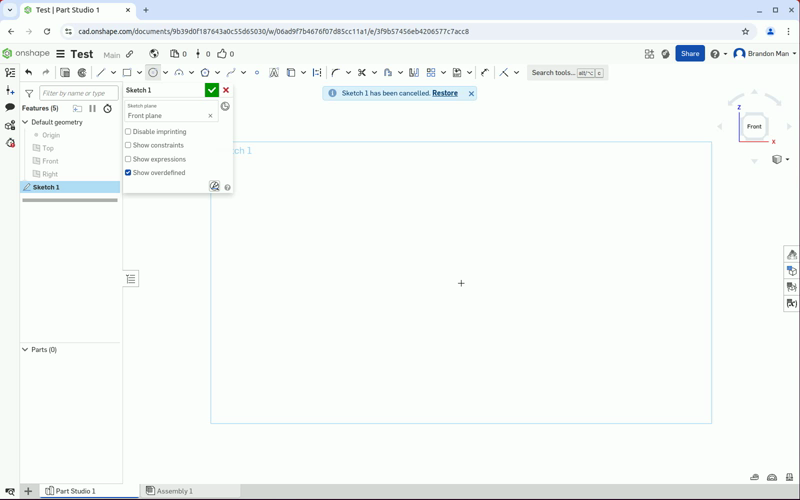
click(461, 282)
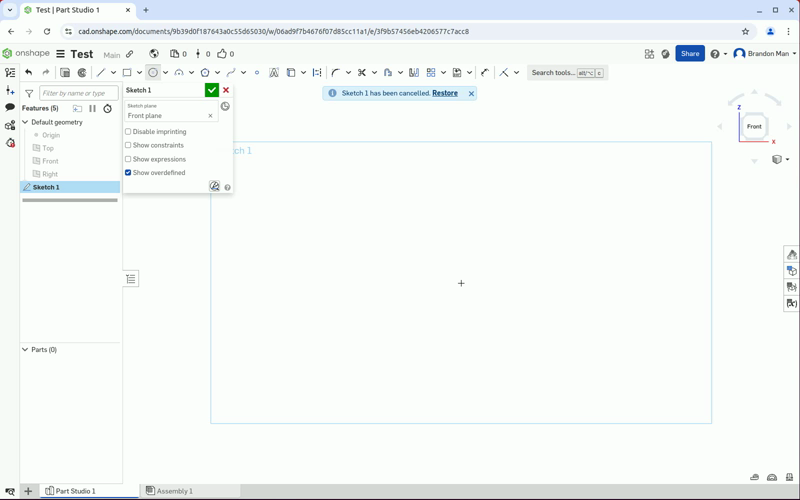
key_up(shift)
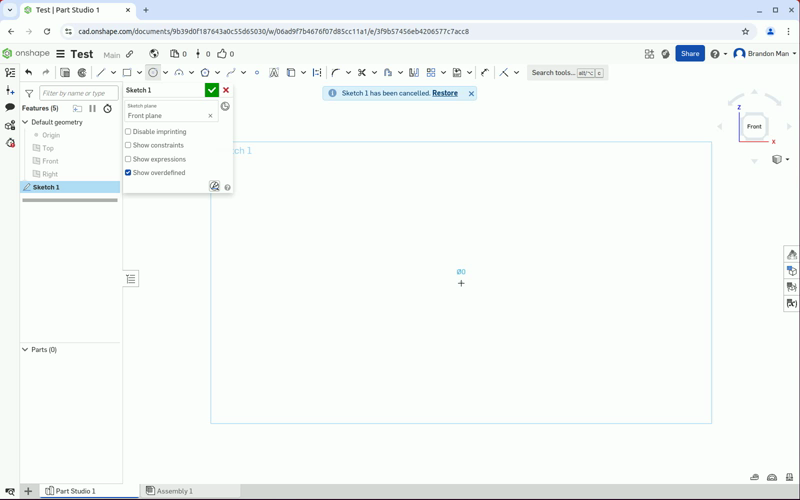
mouse_move(537, 282)
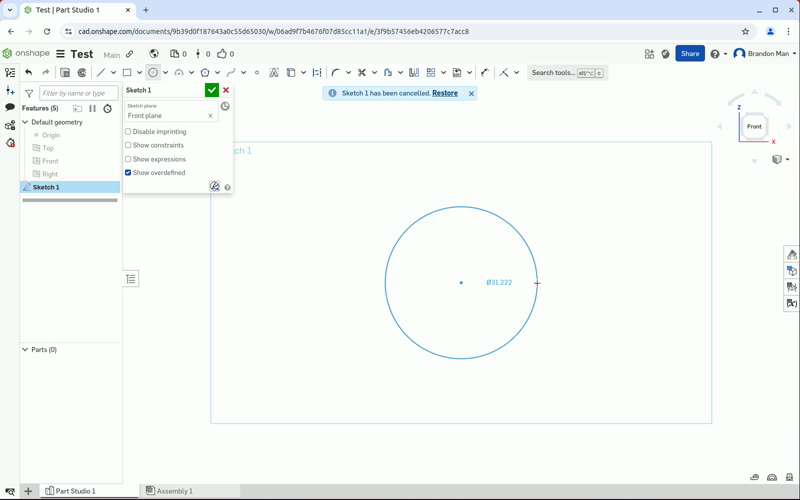
click(537, 282)
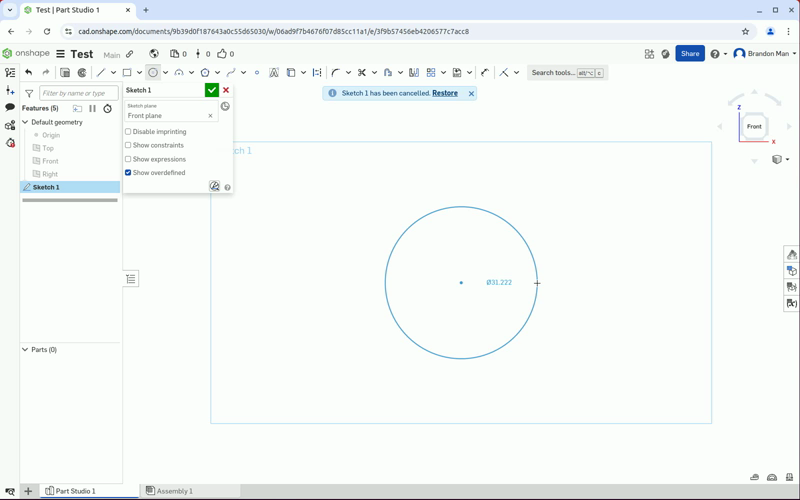
key(esc)
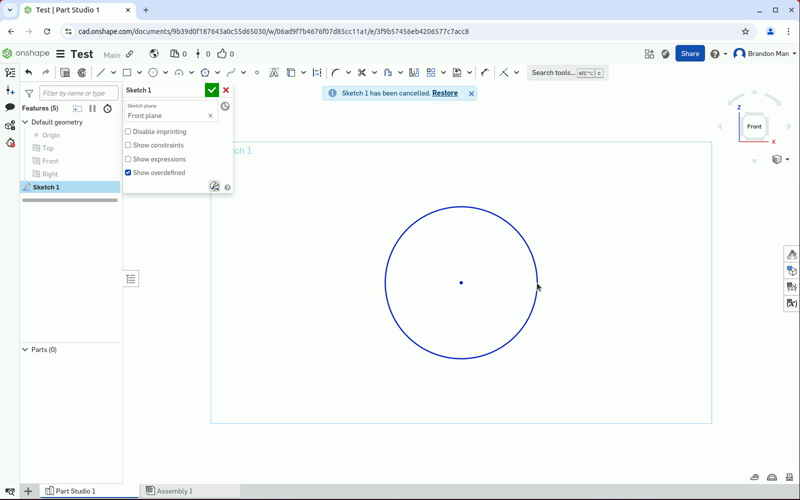
key(c)
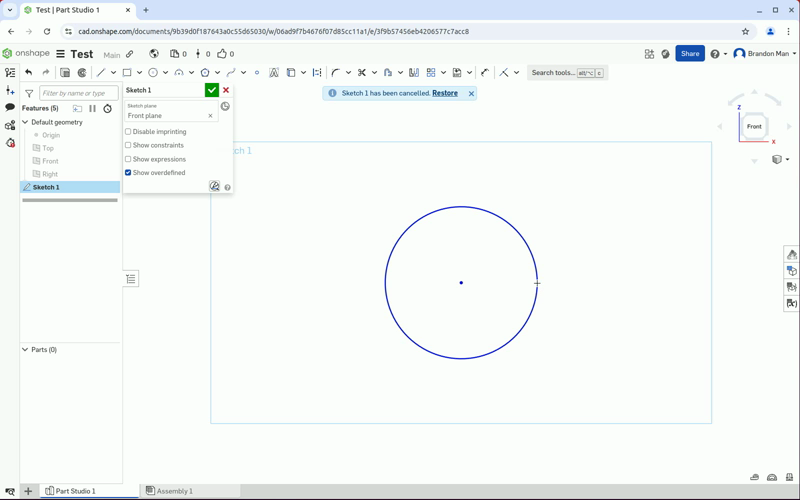
key_down(shift)
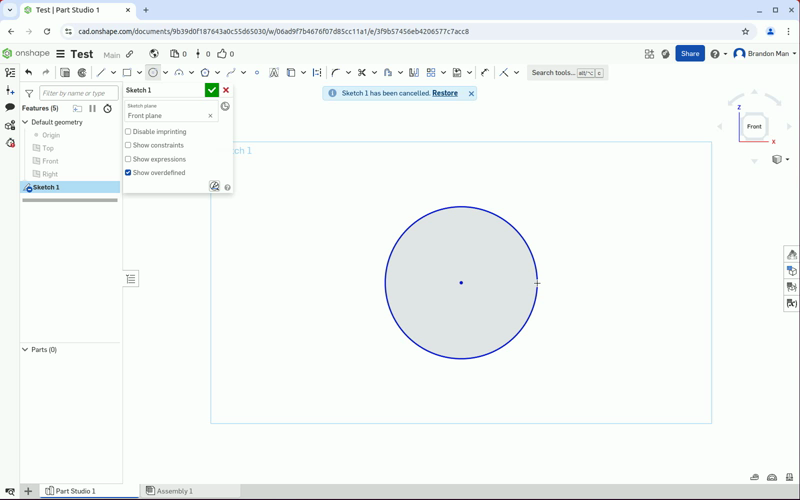
mouse_move(461, 282)
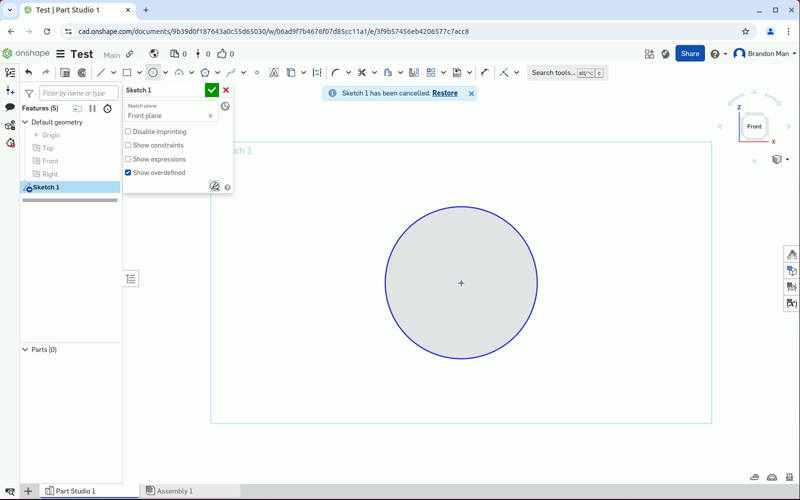
click(461, 282)
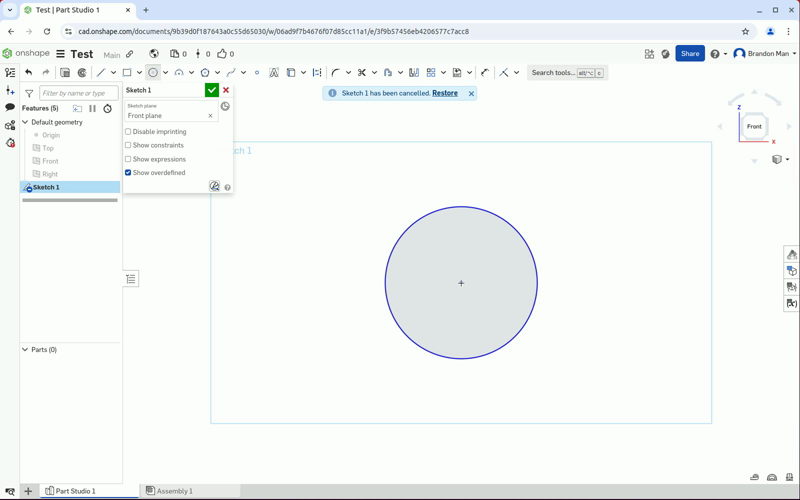
key_up(shift)
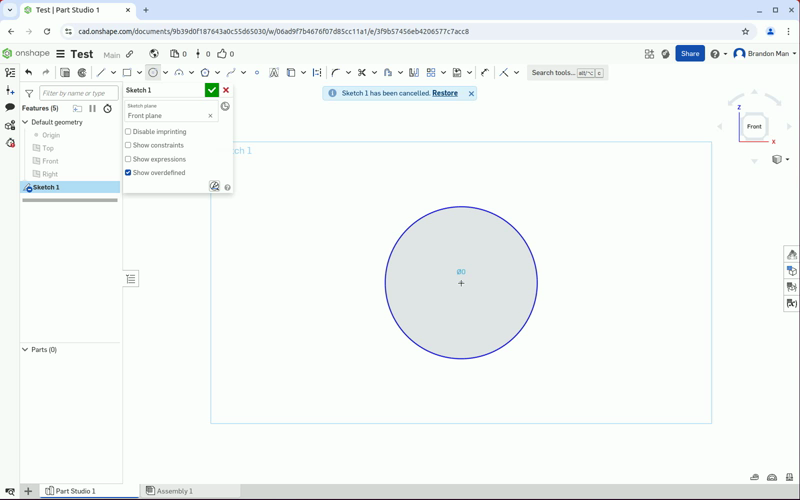
mouse_move(518, 282)
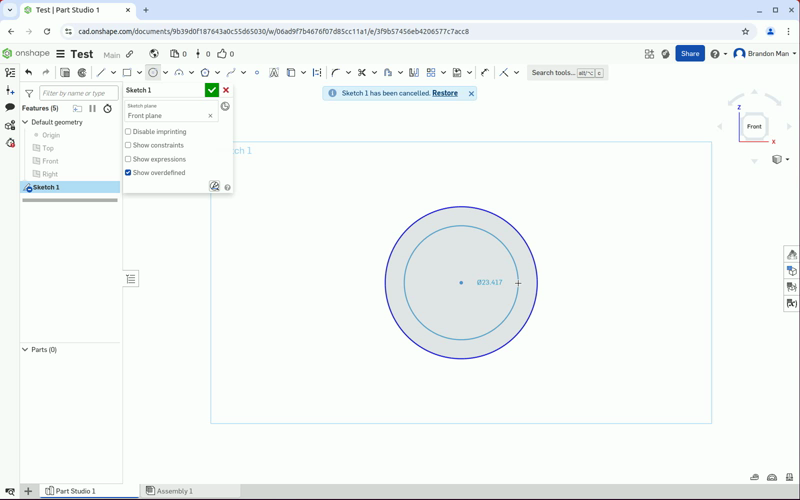
click(518, 282)
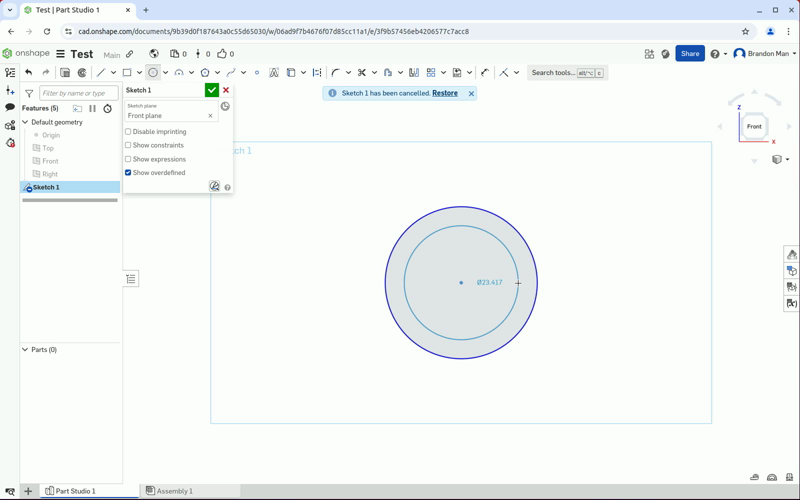
key(esc)
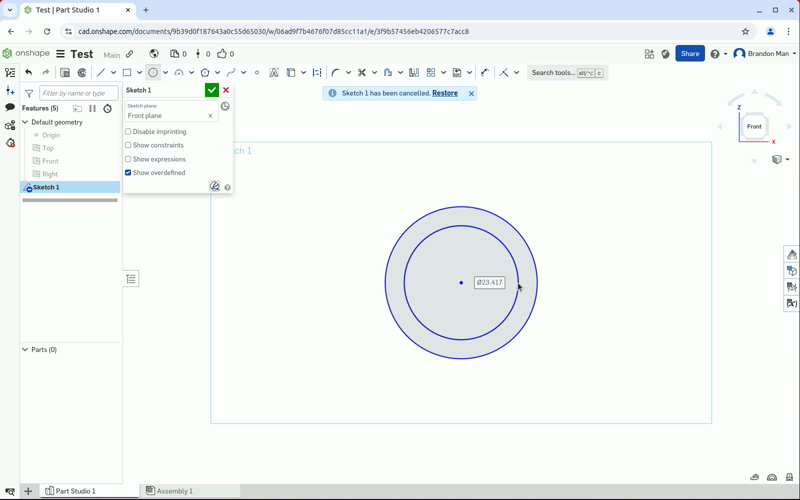
mouse_move(432, 345)
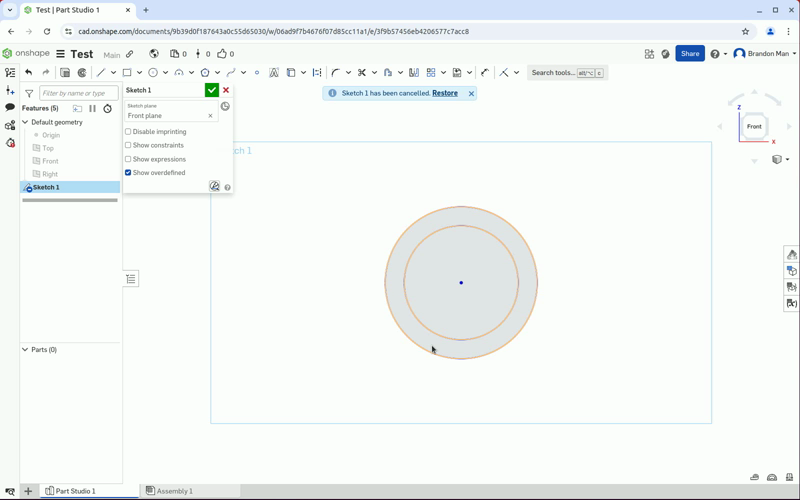
click(432, 345)
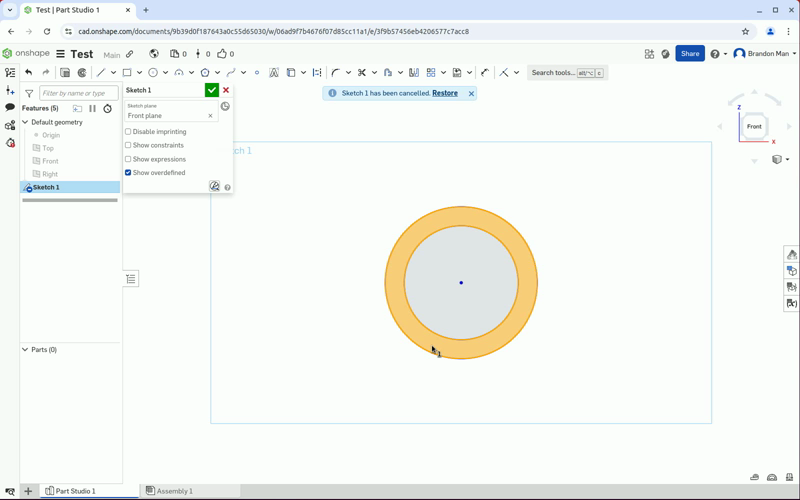
mouse_move(73, 352)
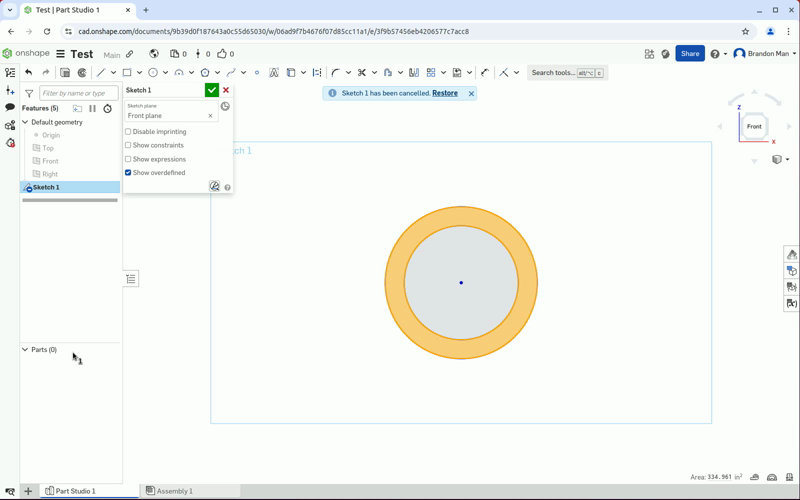
key(shift+y)
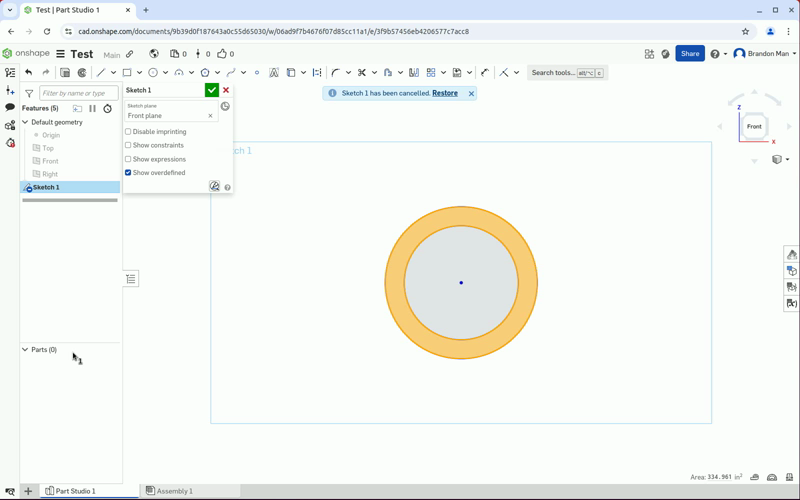
key(shift+e)
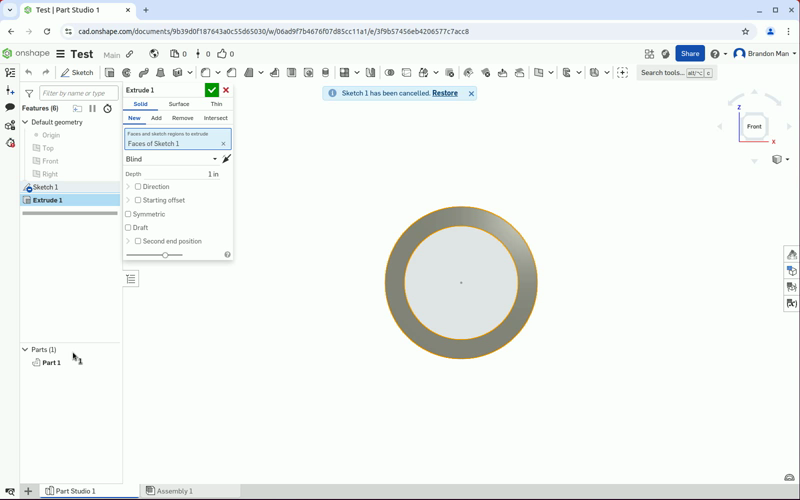
mouse_move(143, 106)
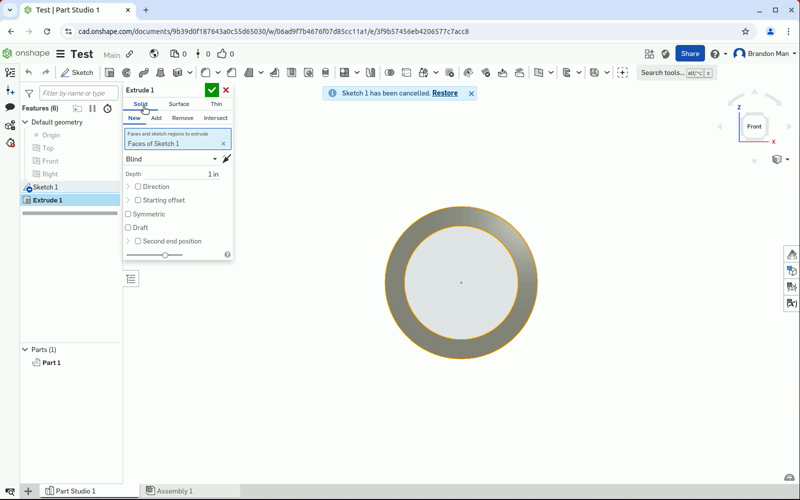
click(143, 106)
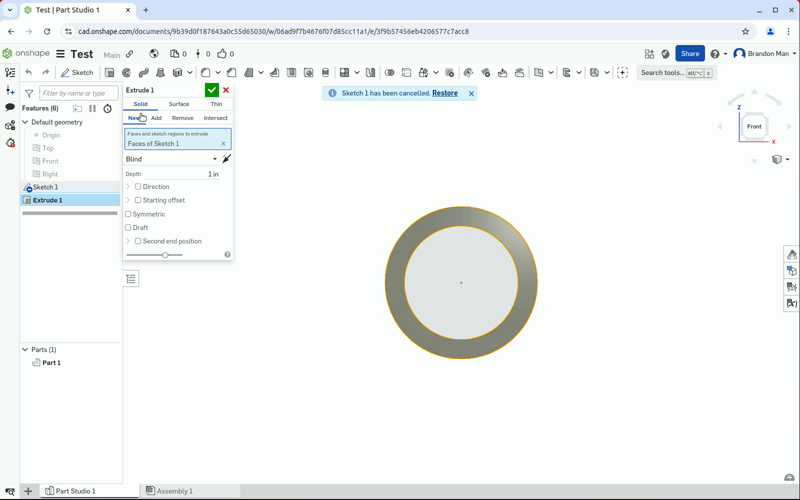
mouse_move(137, 120)
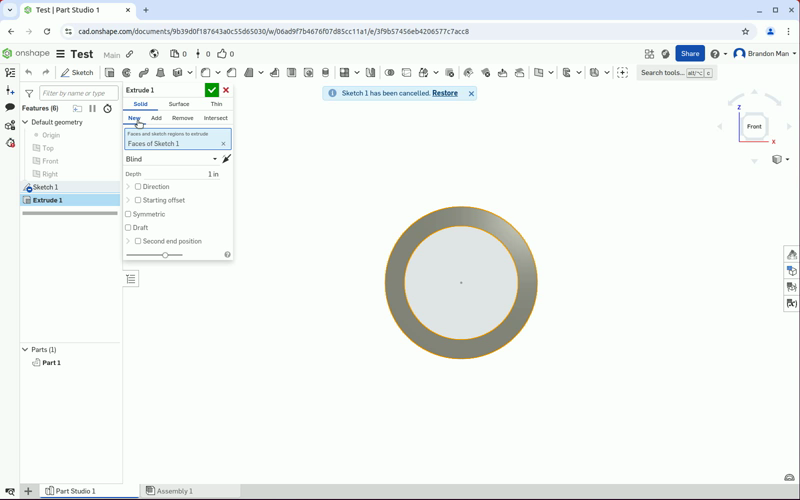
click(137, 120)
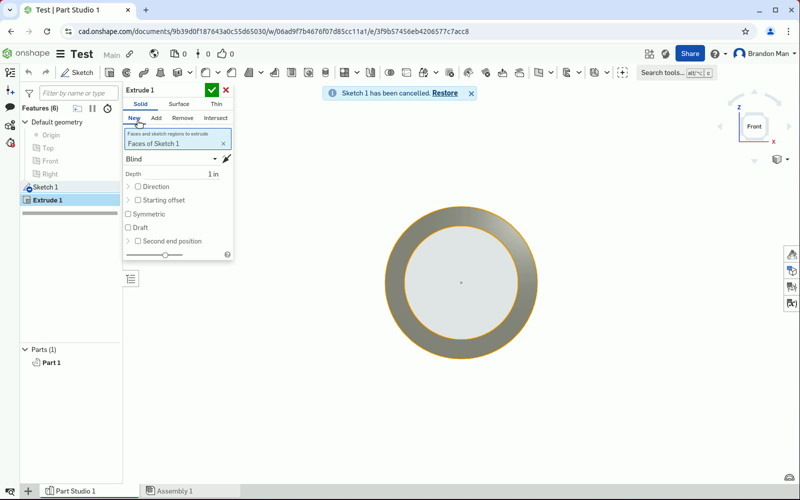
key(tab, 4)
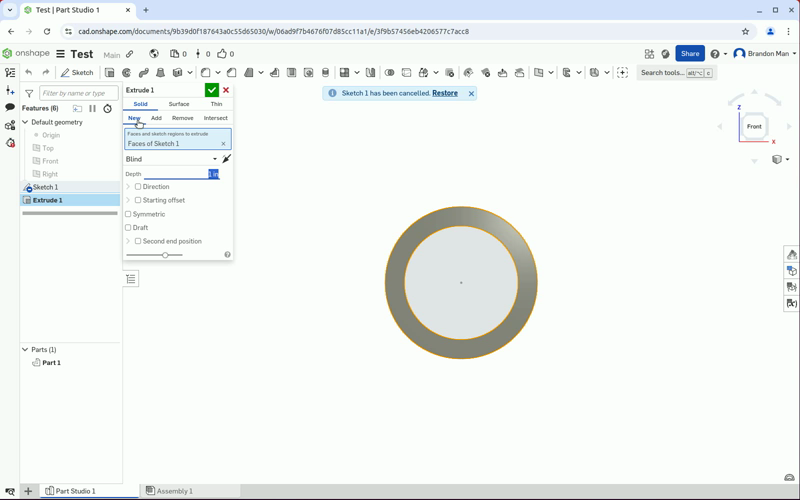
text(23.108)
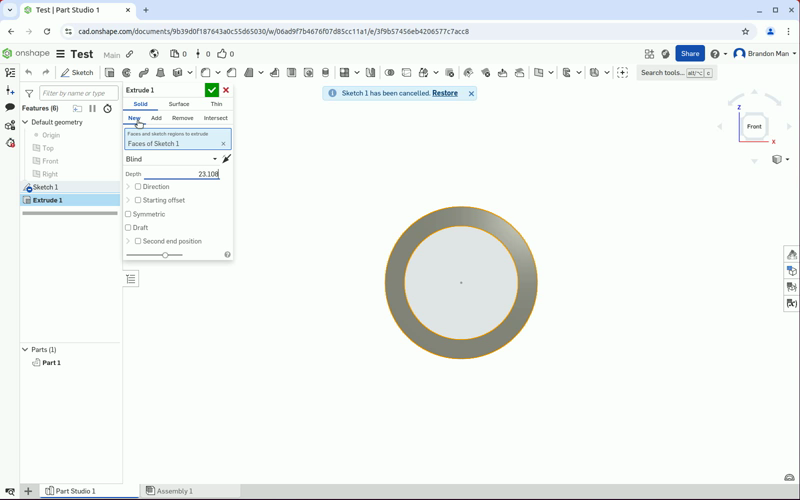
key(enter)
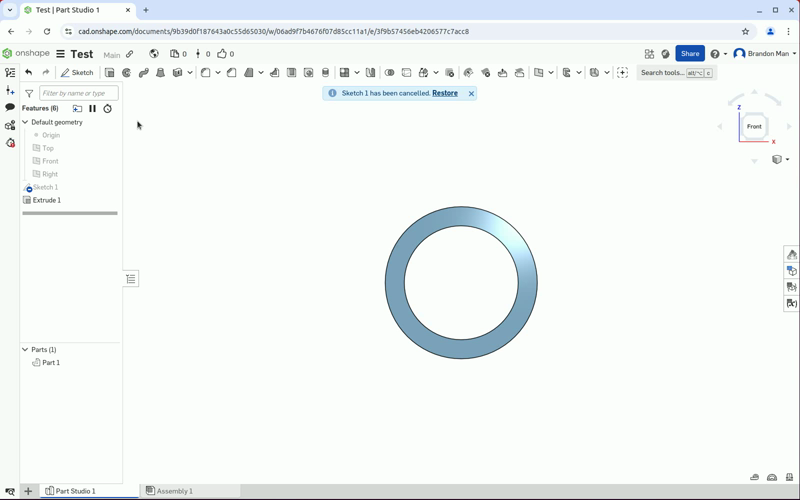
key(shift+h)
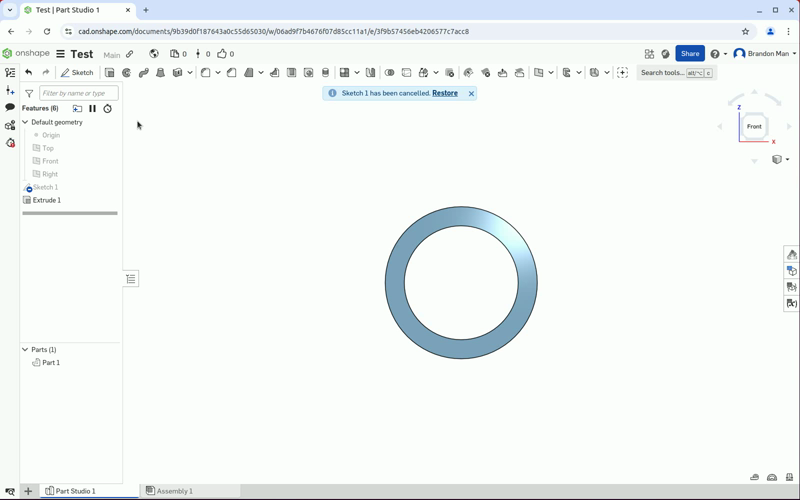
key(shift+h)
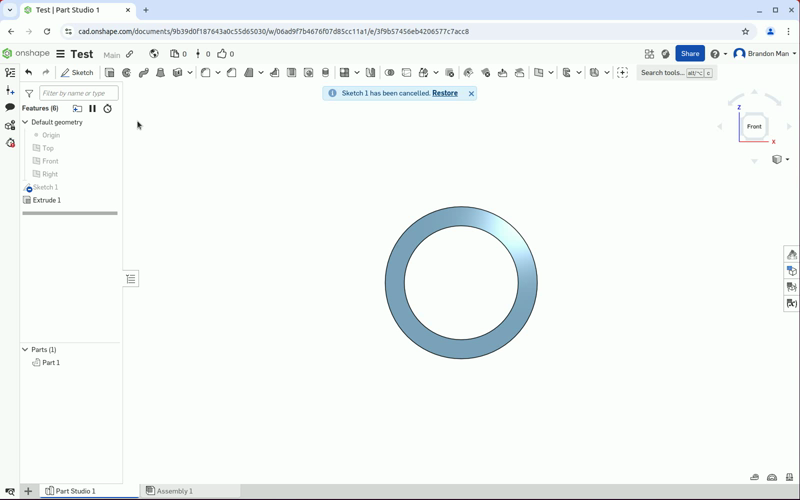
mouse_move(73, 189)
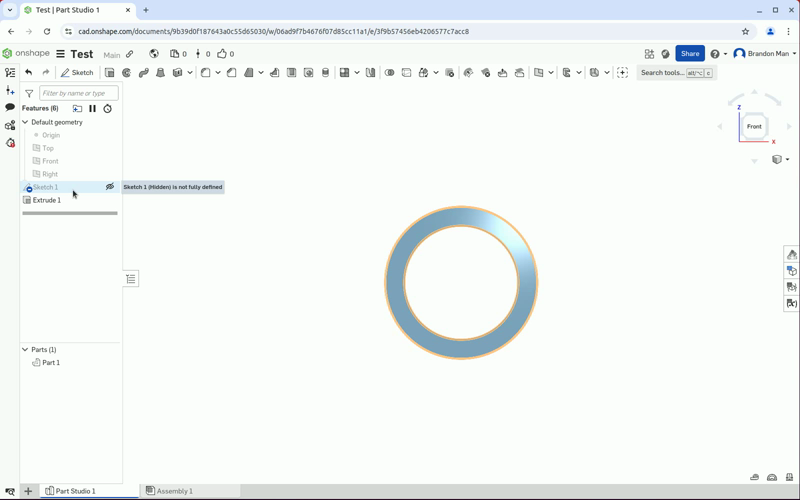
click(73, 189)
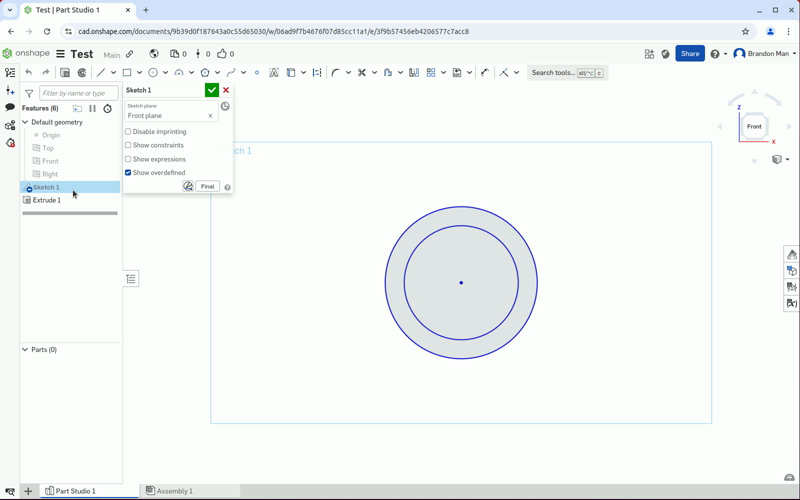
mouse_move(229, 92)
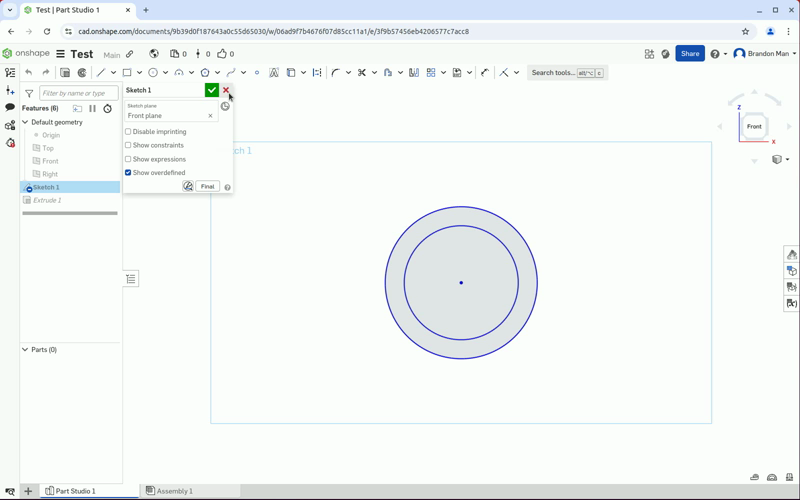
click(229, 92)
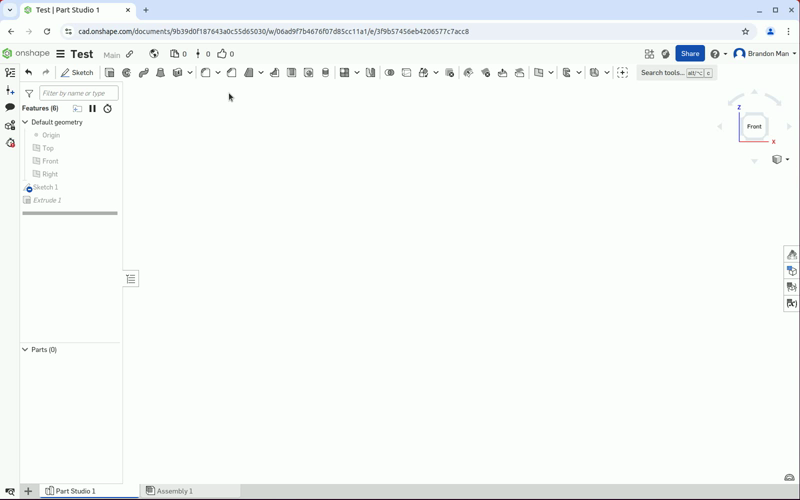
mouse_move(73, 352)
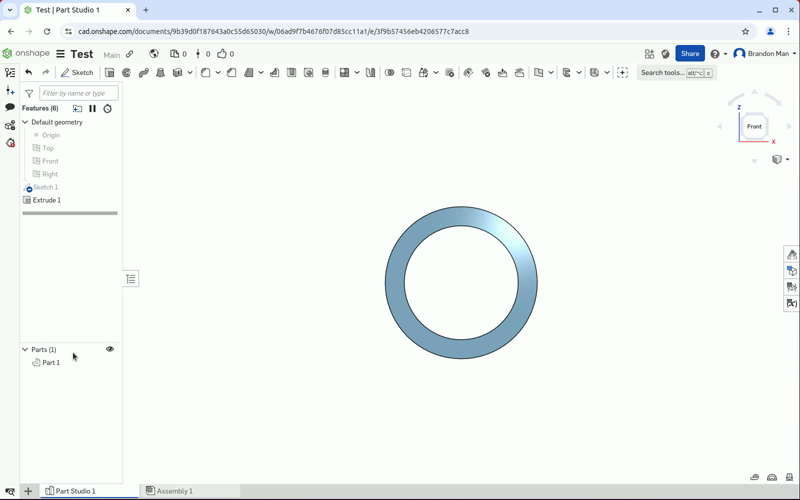
key(y)
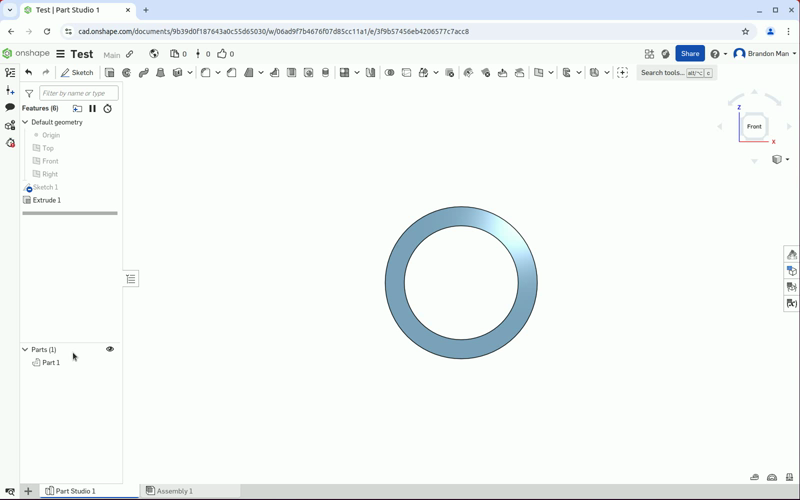
key(shift+p)
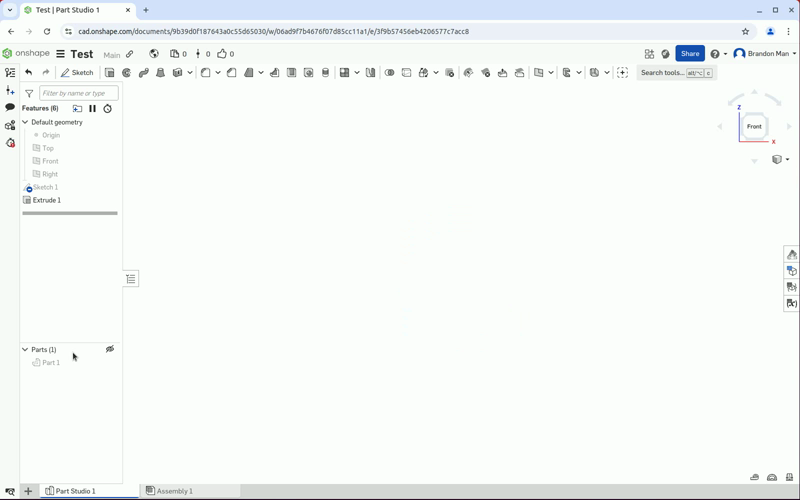
key(space)
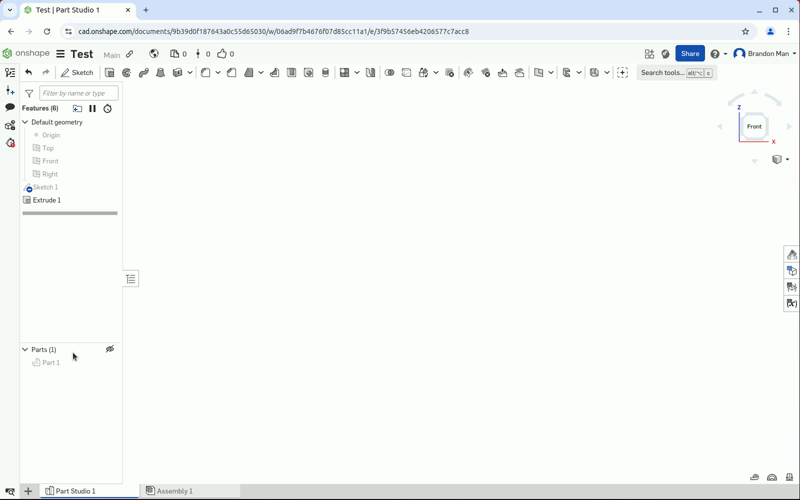
key_down(shift)
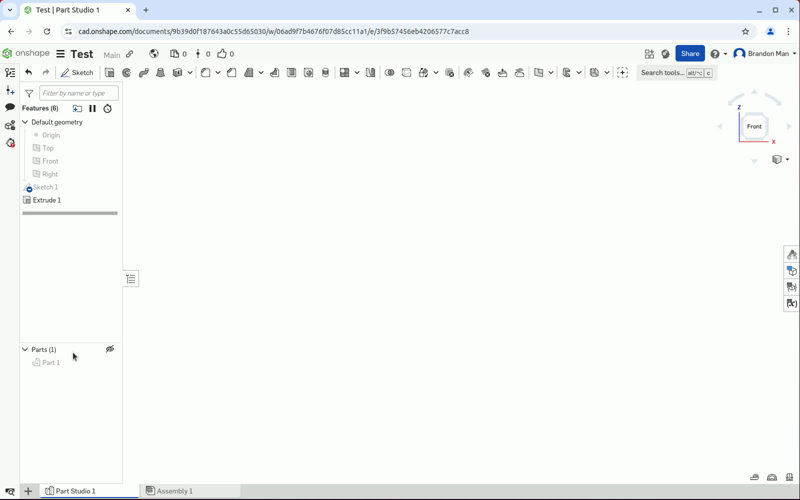
key(down)
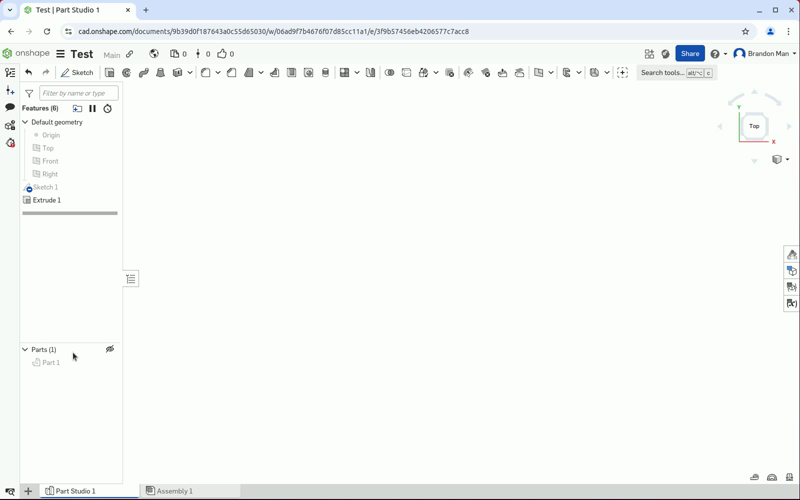
key_up(shift)
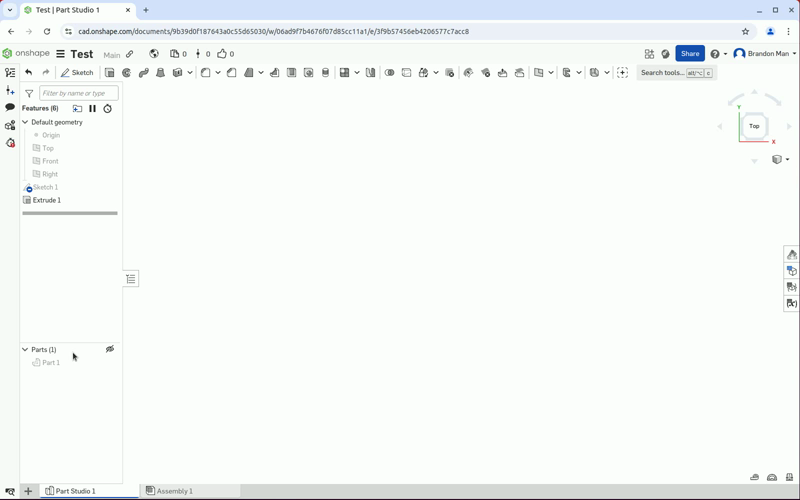
mouse_move(73, 352)
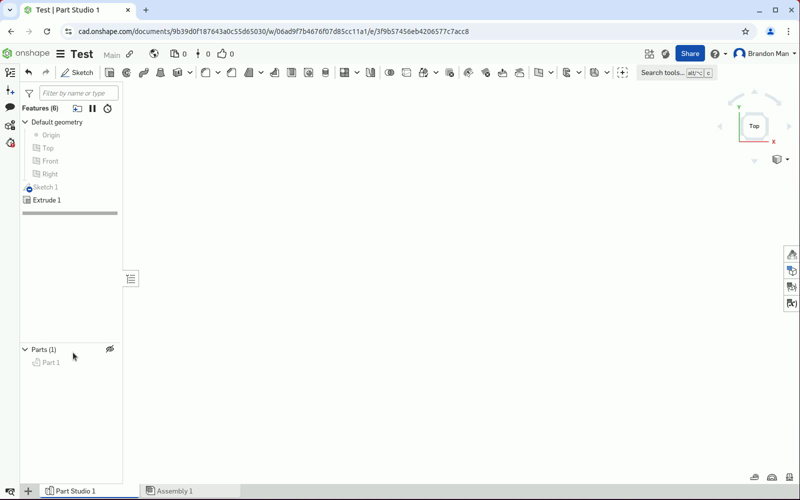
key(shift+y)
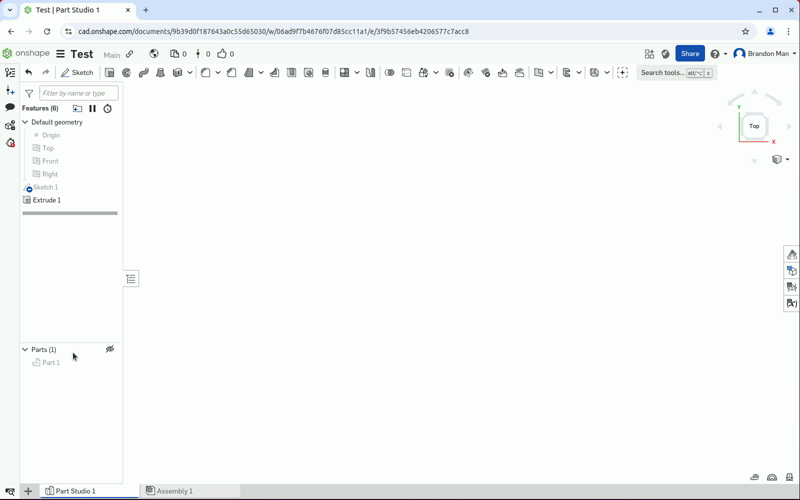
key(shift+s)
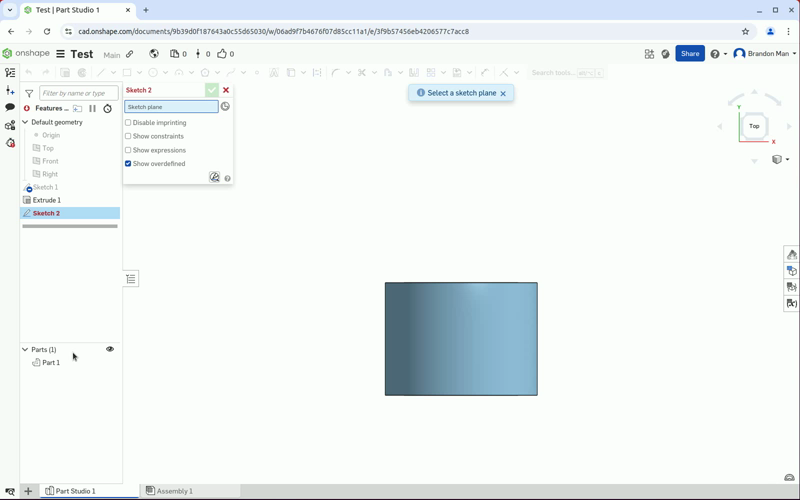
mouse_move(73, 150)
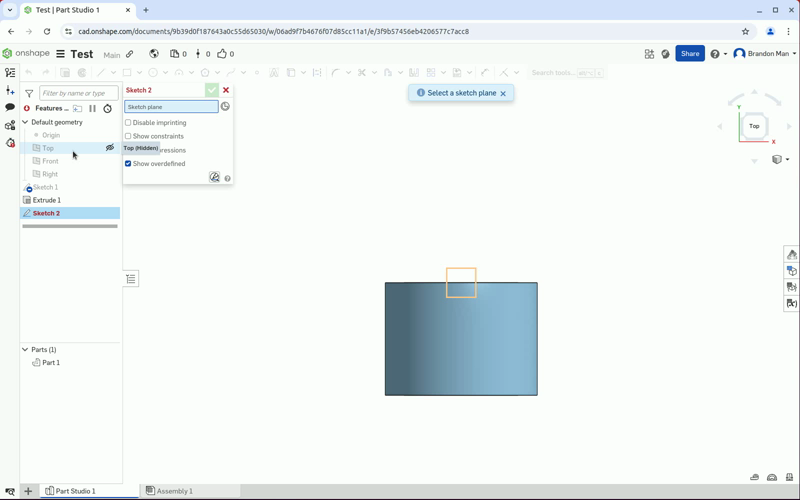
click(73, 150)
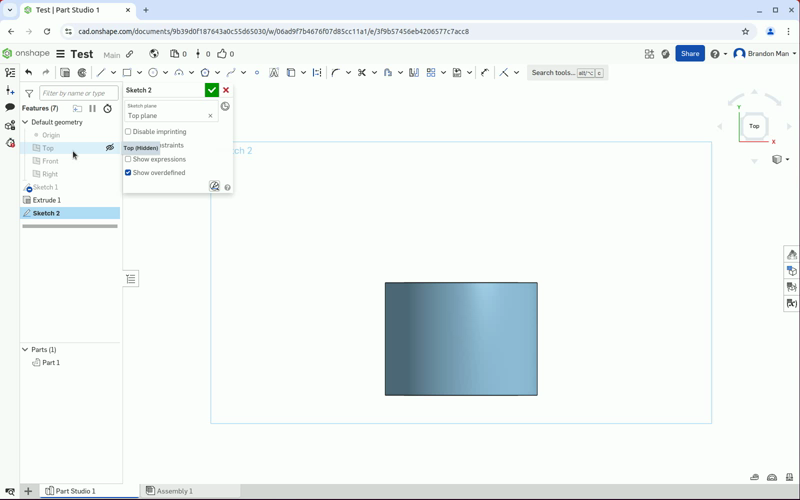
mouse_move(73, 352)
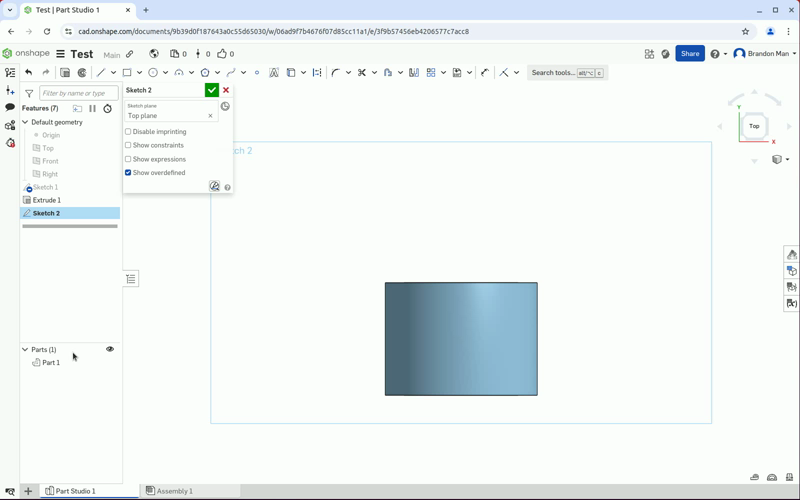
key(y)
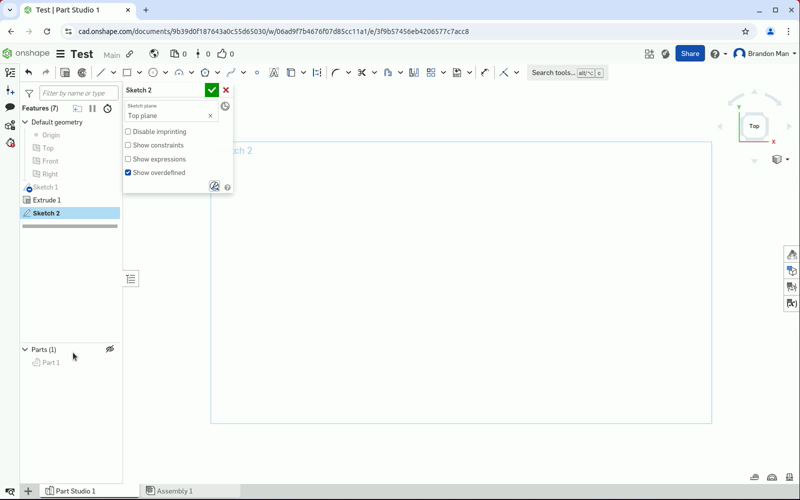
key(c)
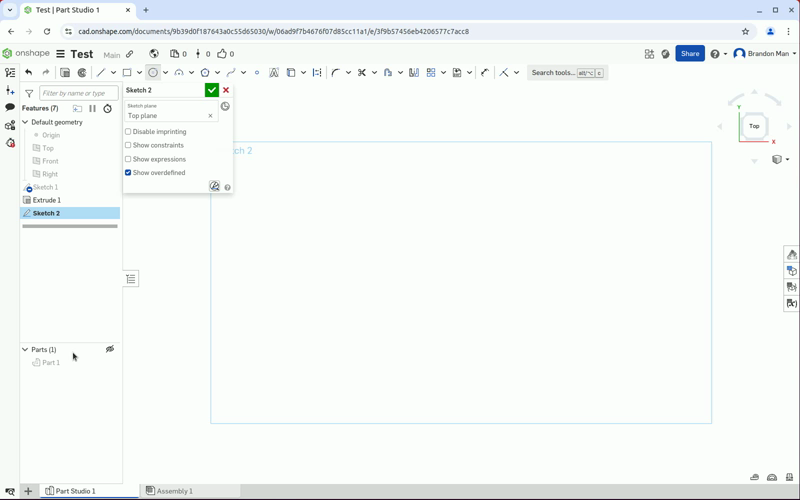
key_down(shift)
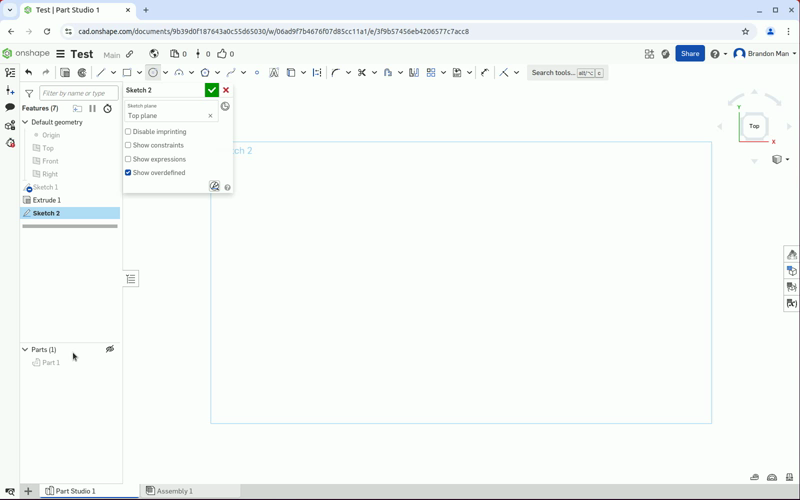
mouse_move(461, 339)
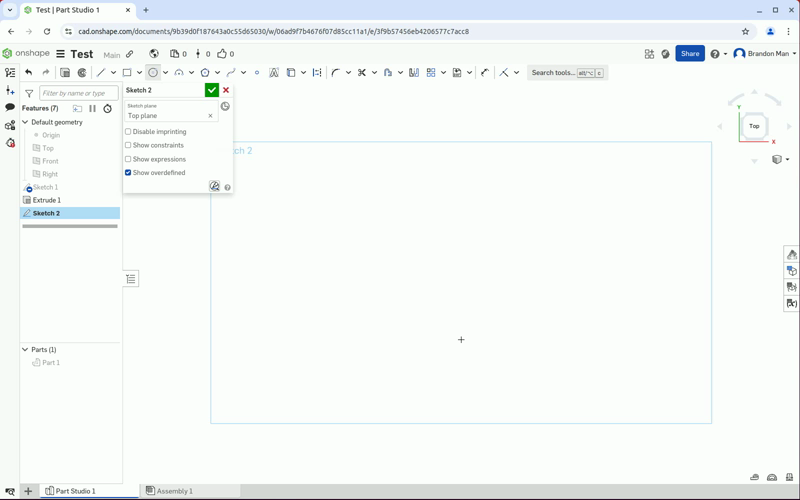
click(461, 339)
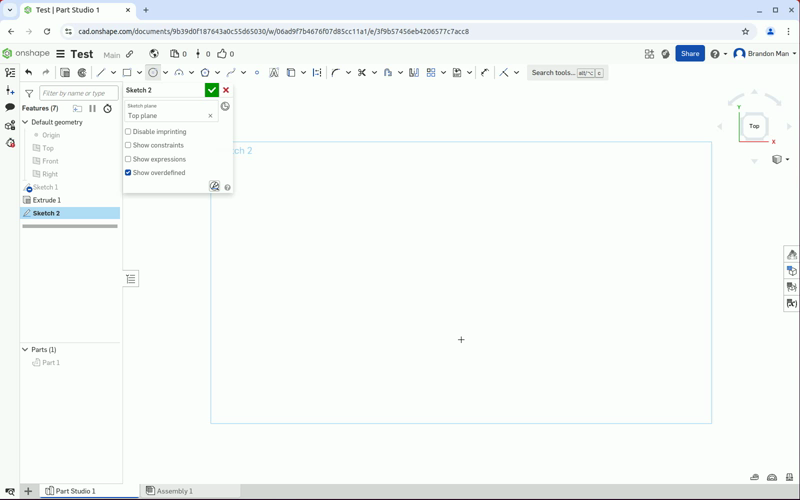
key_up(shift)
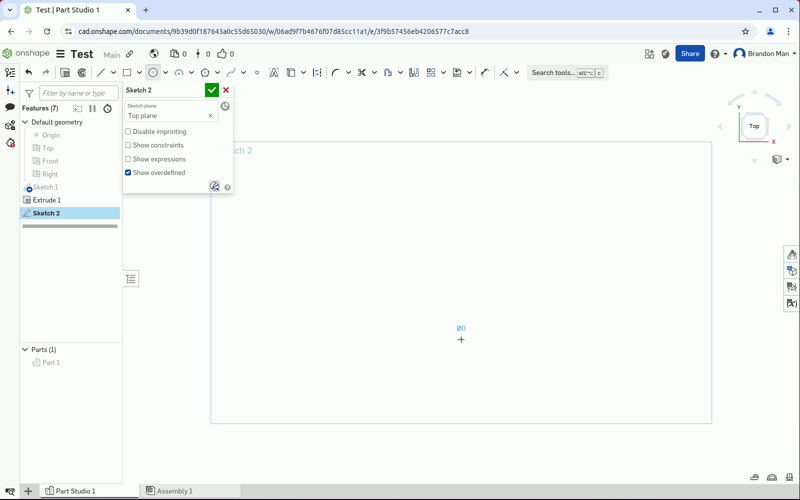
mouse_move(475, 339)
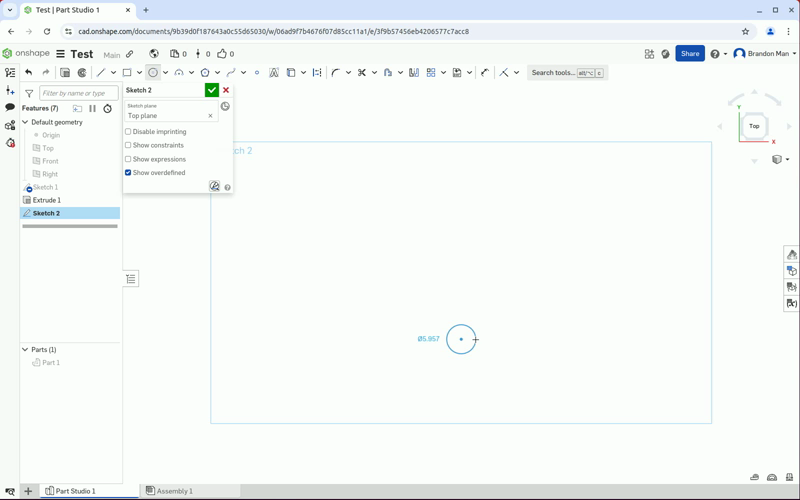
click(475, 339)
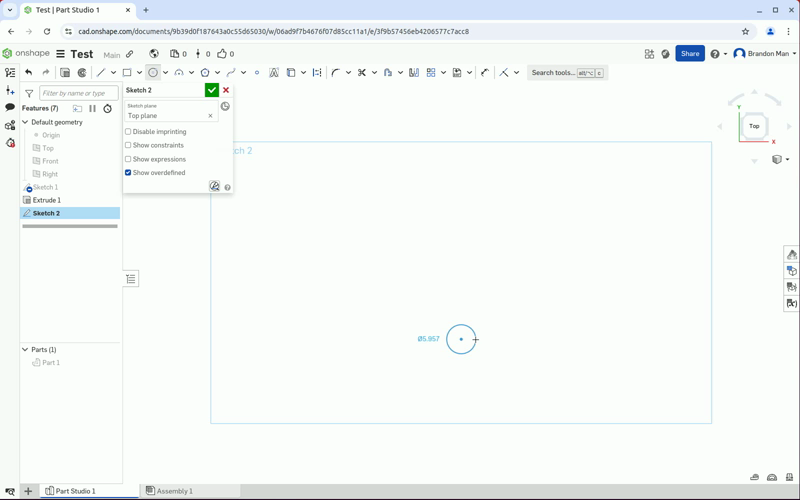
key(esc)
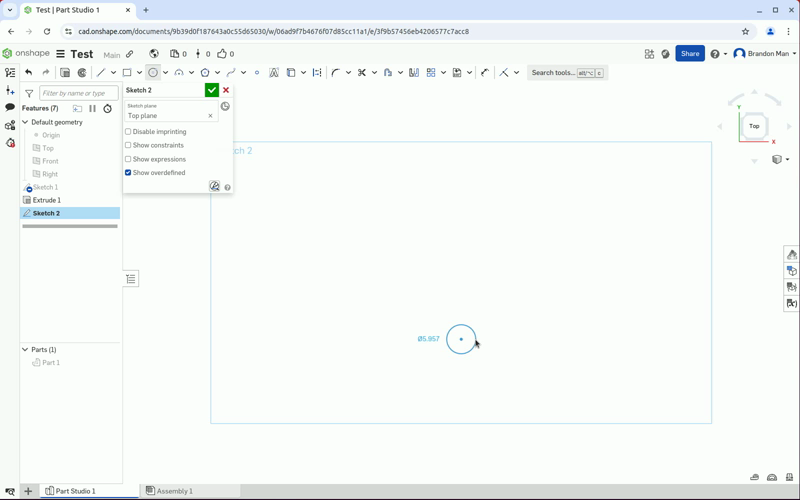
mouse_move(453, 340)
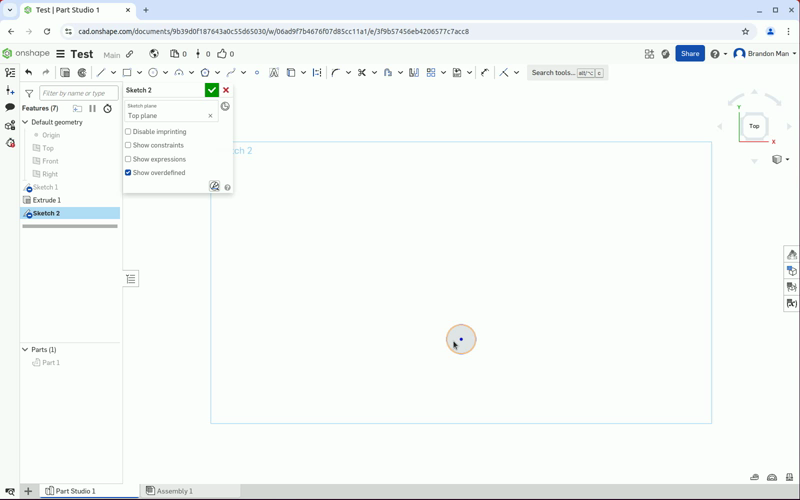
scroll(6)
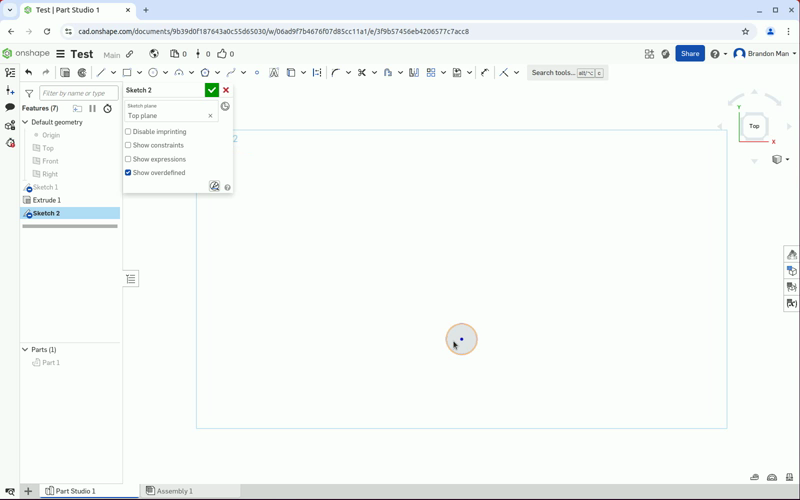
scroll(6)
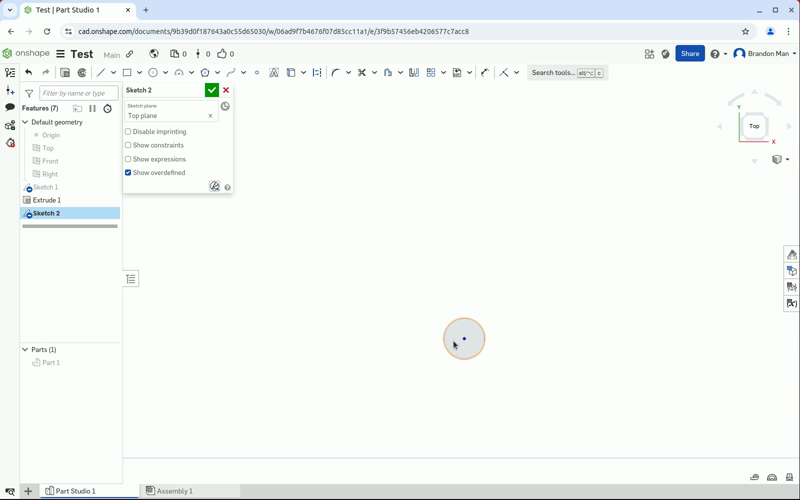
scroll(6)
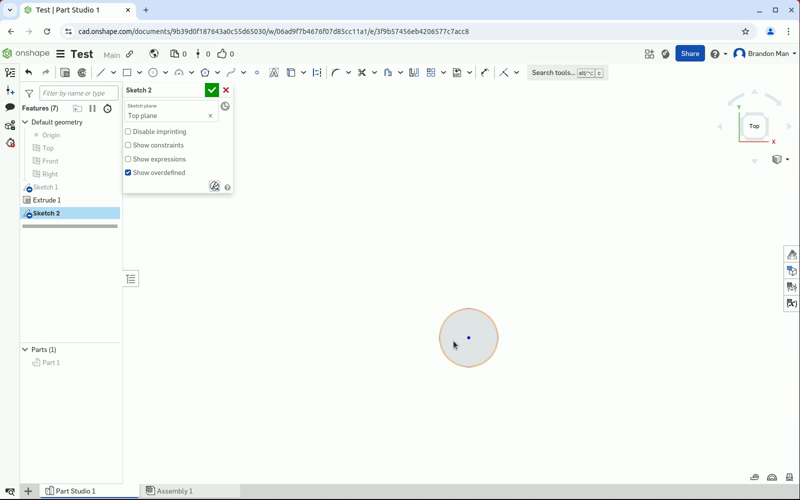
scroll(6)
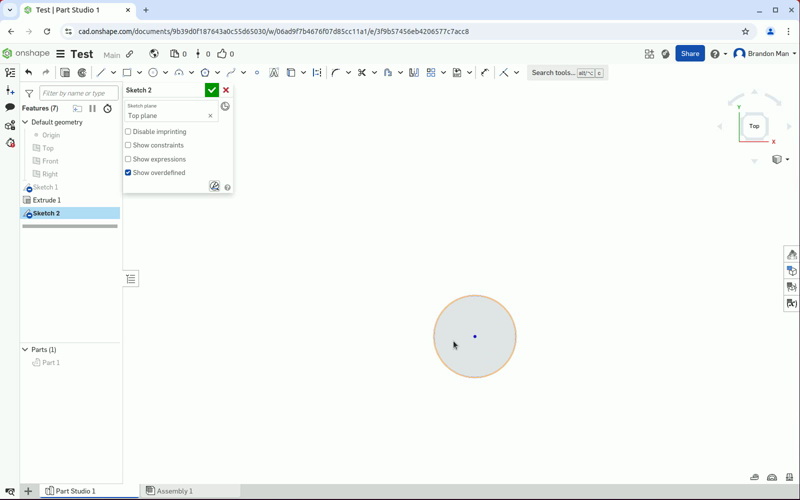
scroll(6)
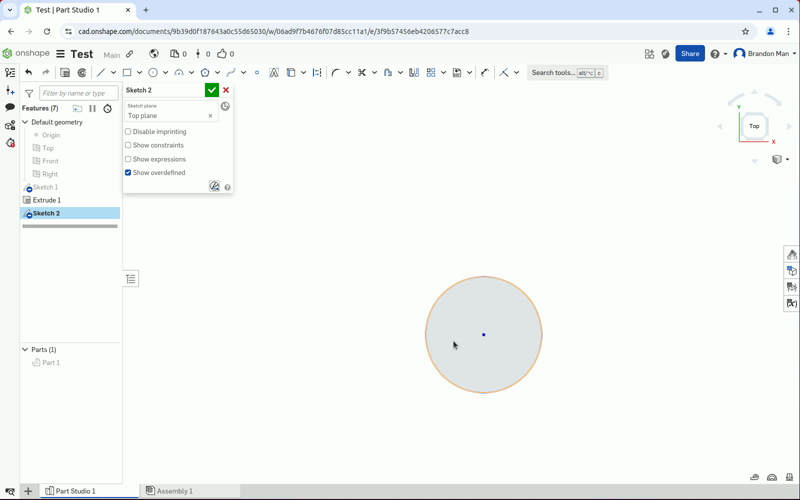
scroll(6)
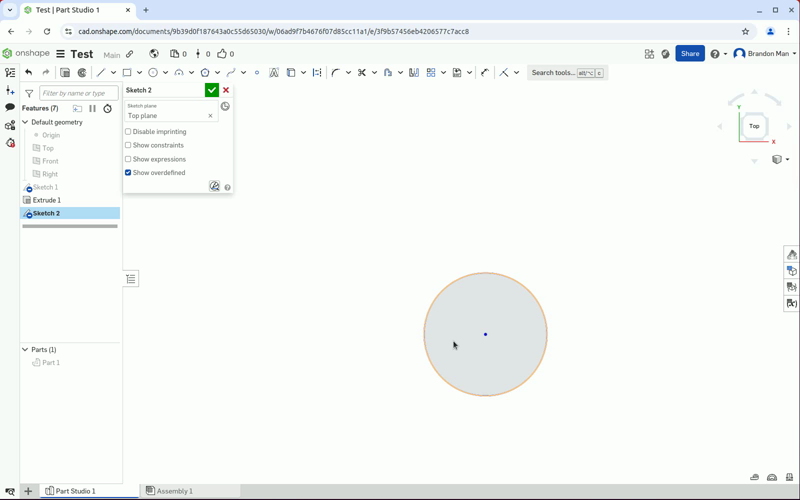
scroll(6)
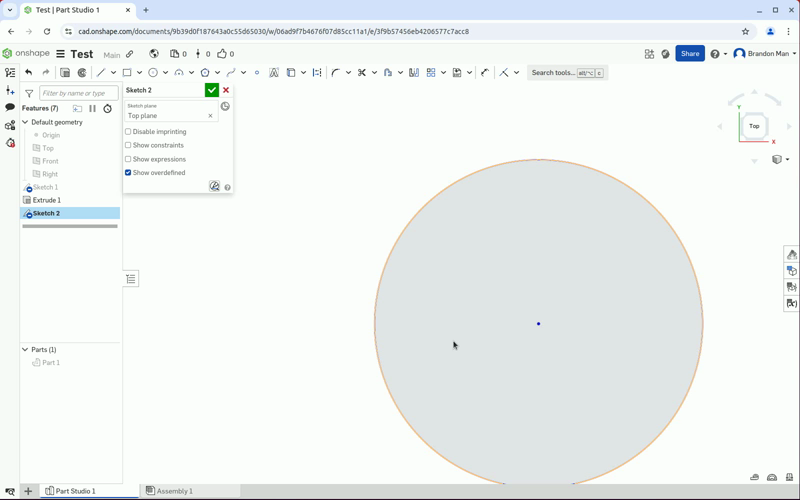
click(453, 340)
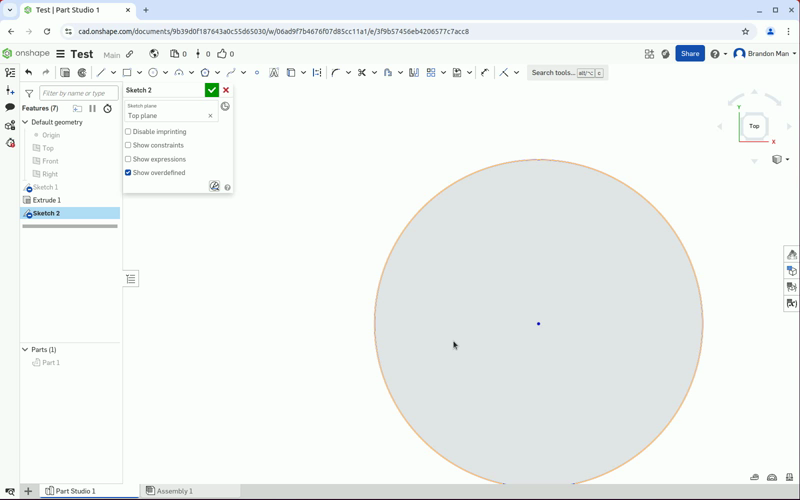
scroll(-6)
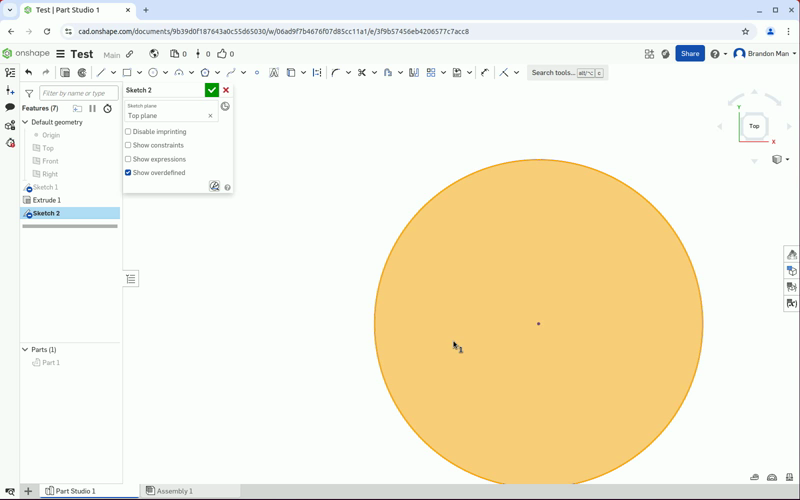
scroll(-6)
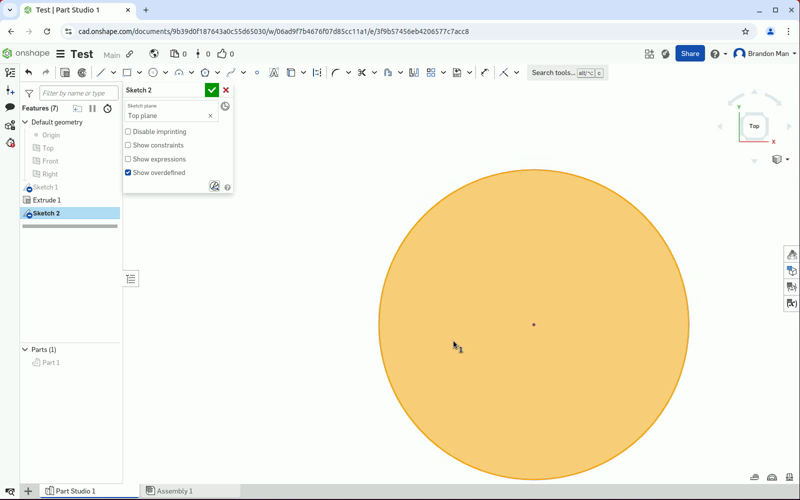
scroll(-6)
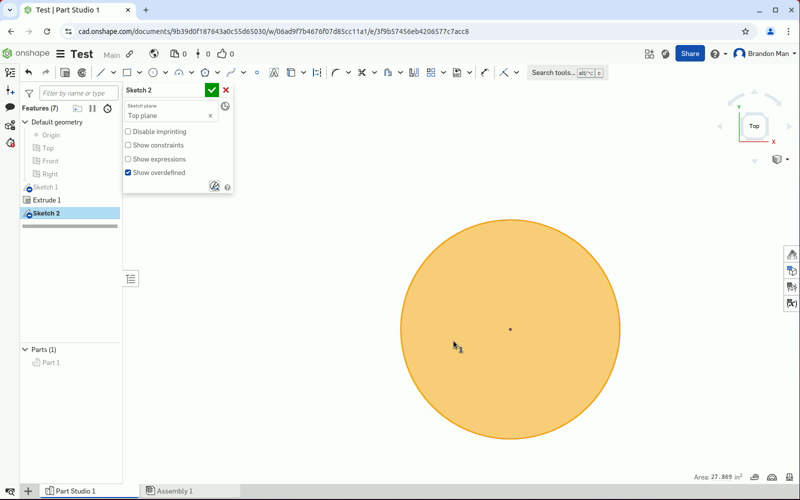
scroll(-6)
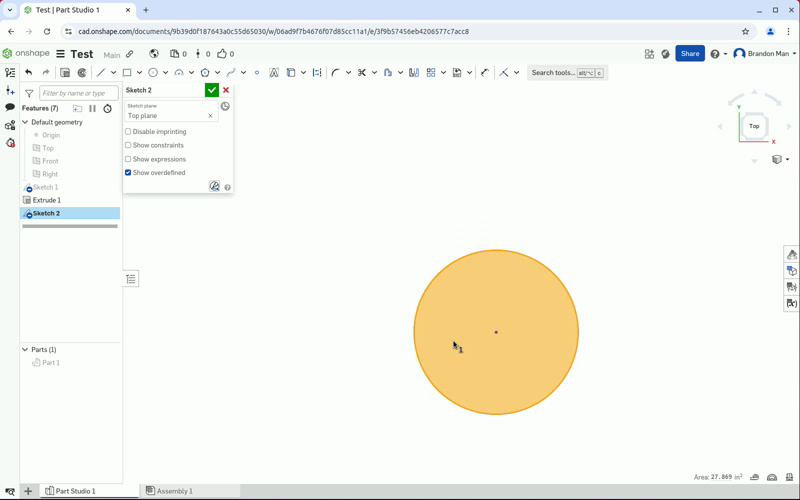
scroll(-6)
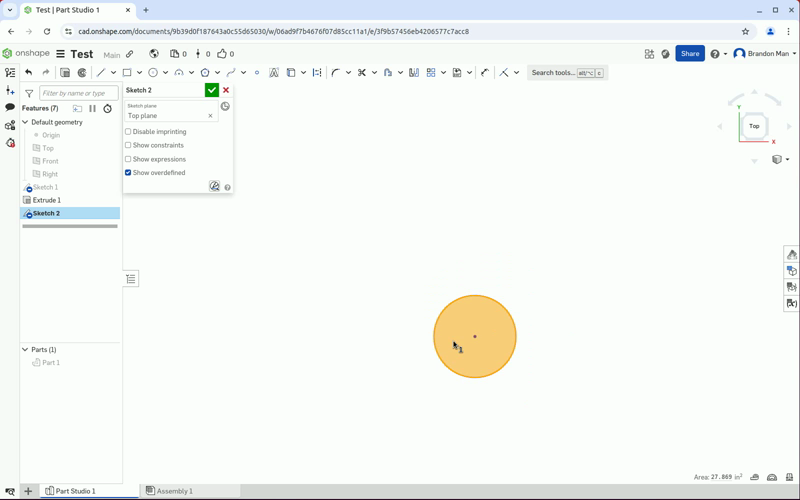
scroll(-6)
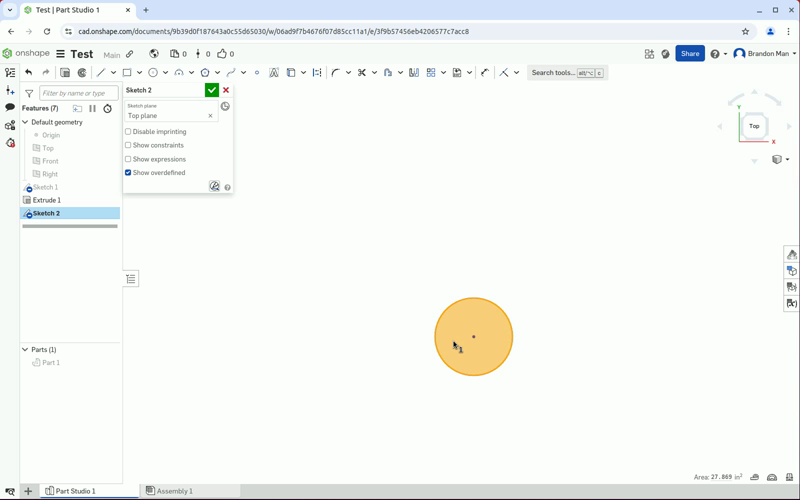
scroll(-6)
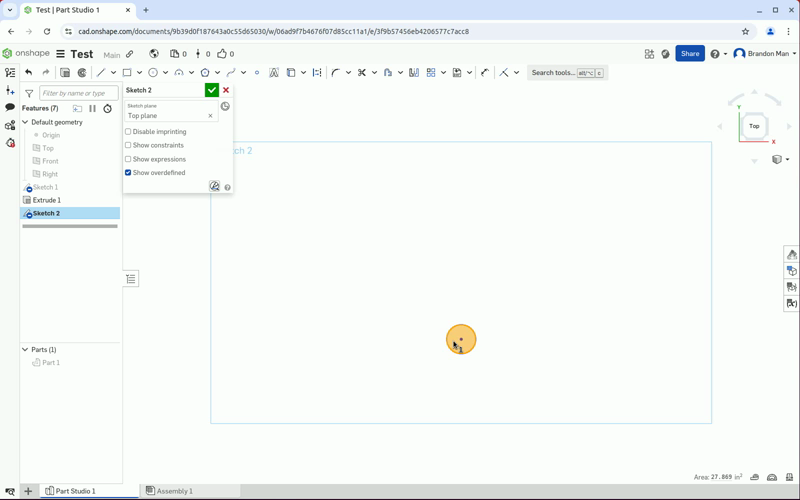
mouse_move(73, 352)
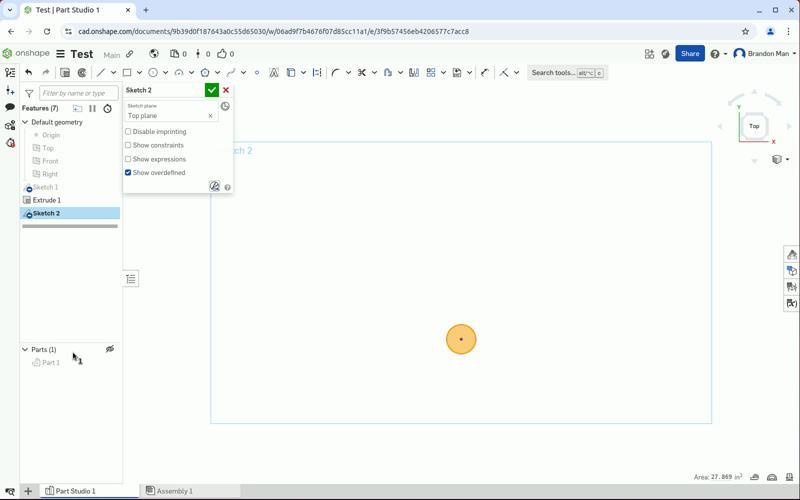
key(shift+y)
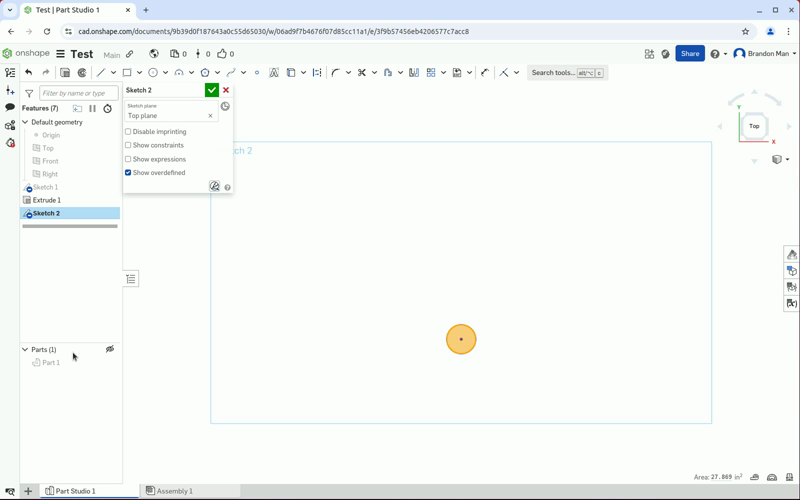
key(shift+e)
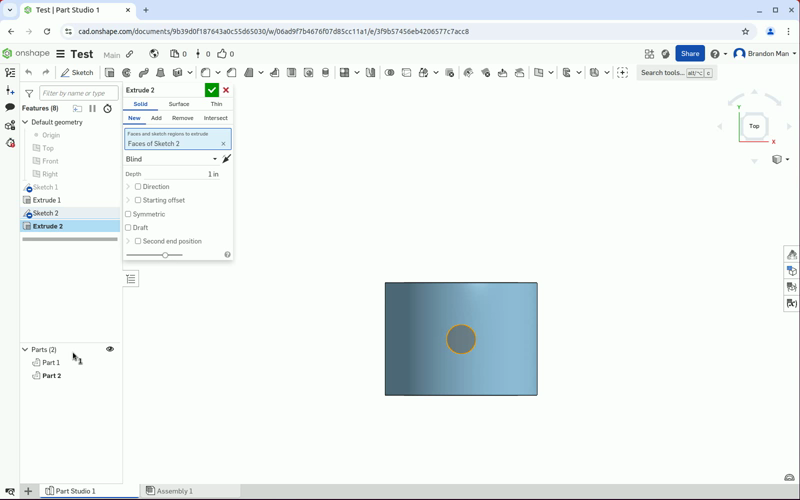
mouse_move(143, 106)
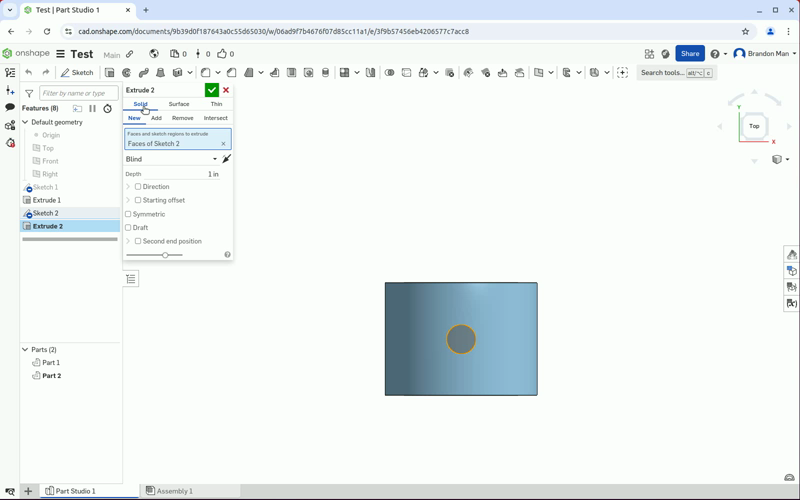
click(143, 106)
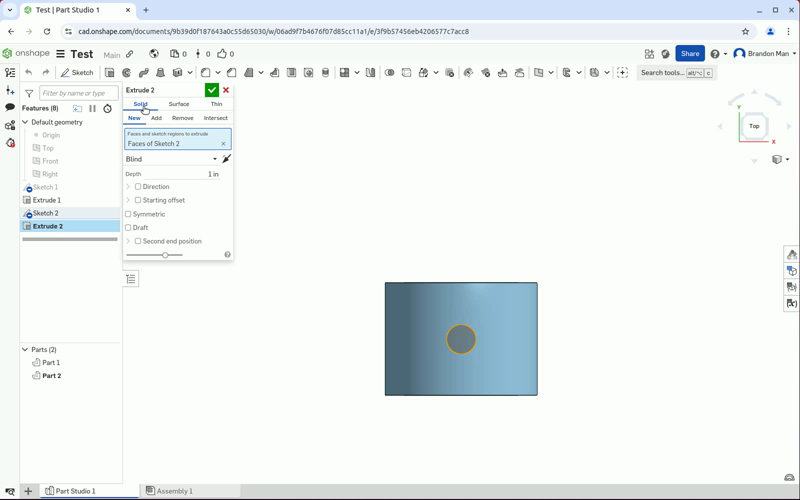
mouse_move(186, 120)
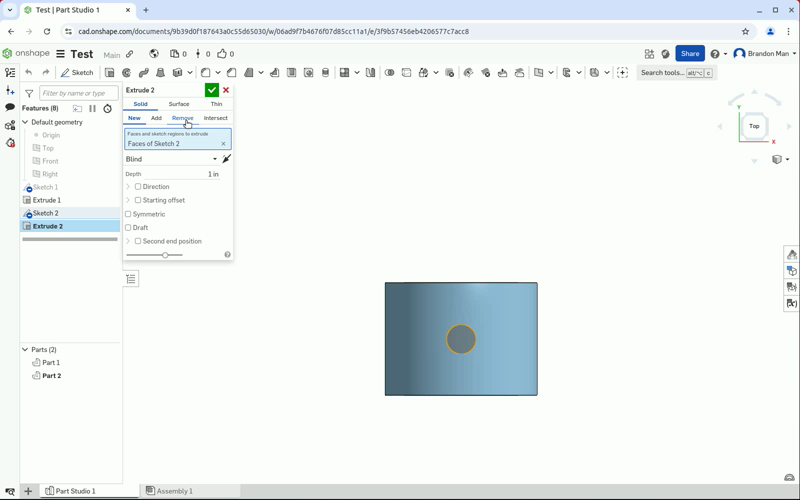
click(186, 120)
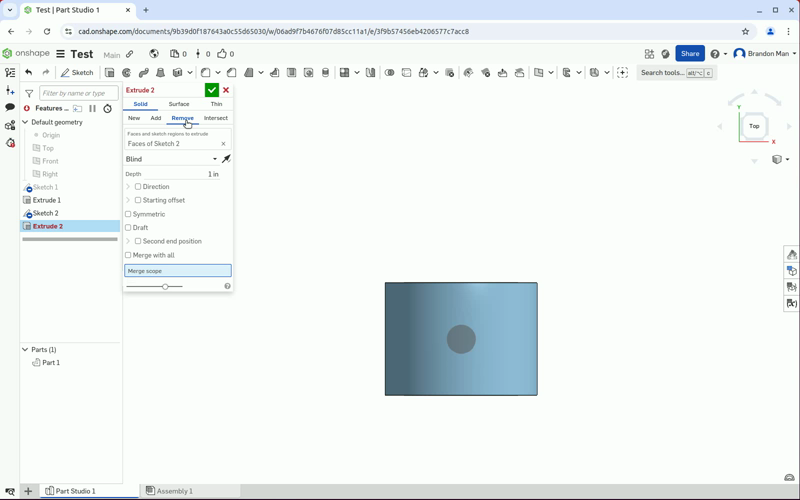
key(tab, 4)
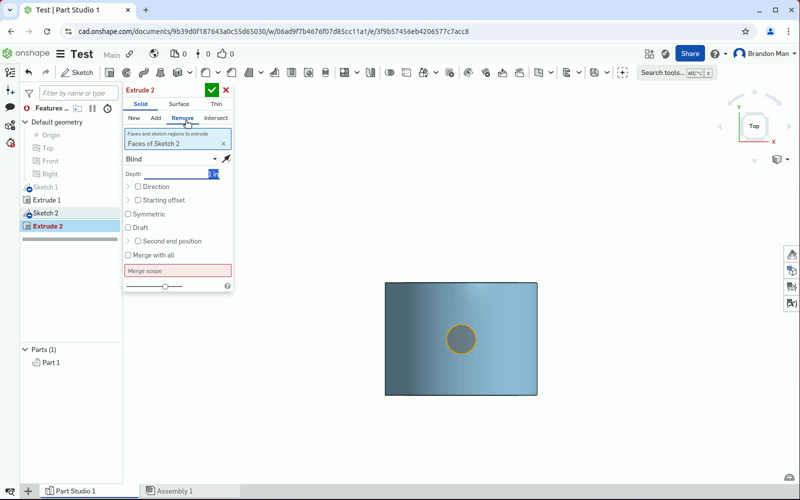
text(15.405)
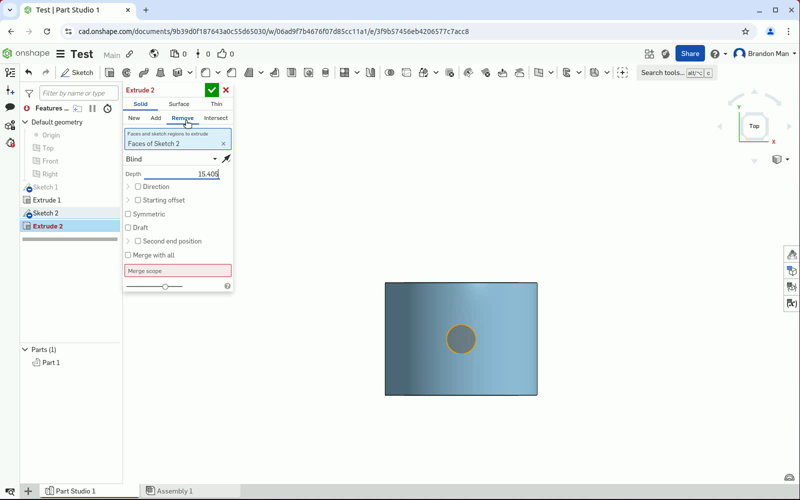
key(tab, 6)
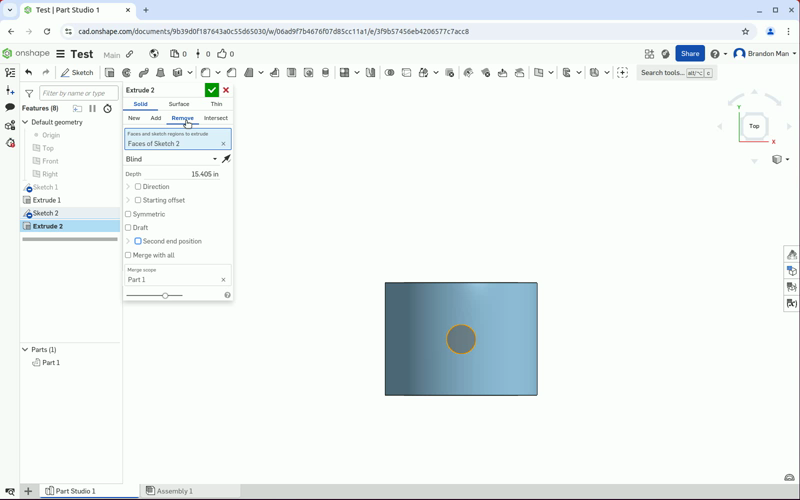
key(space)
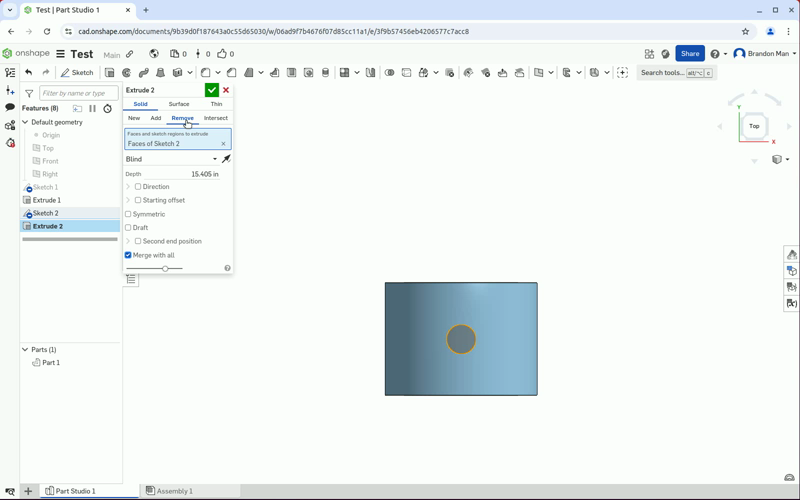
key(enter)
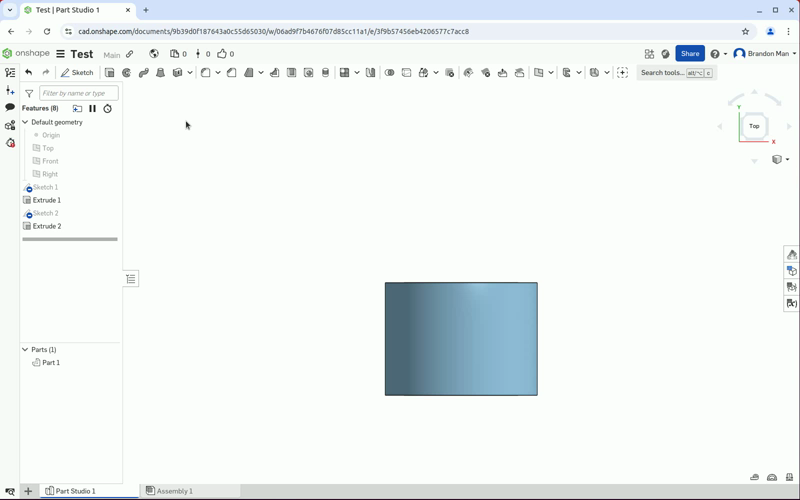
key(shift+h)
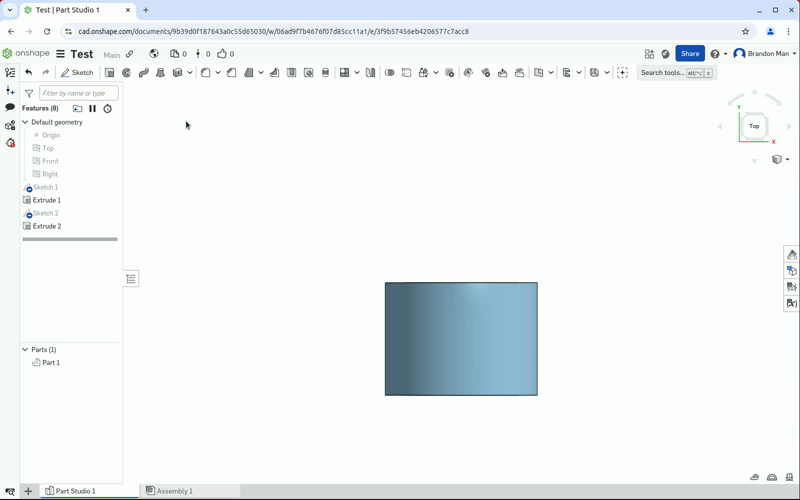
key(shift+h)
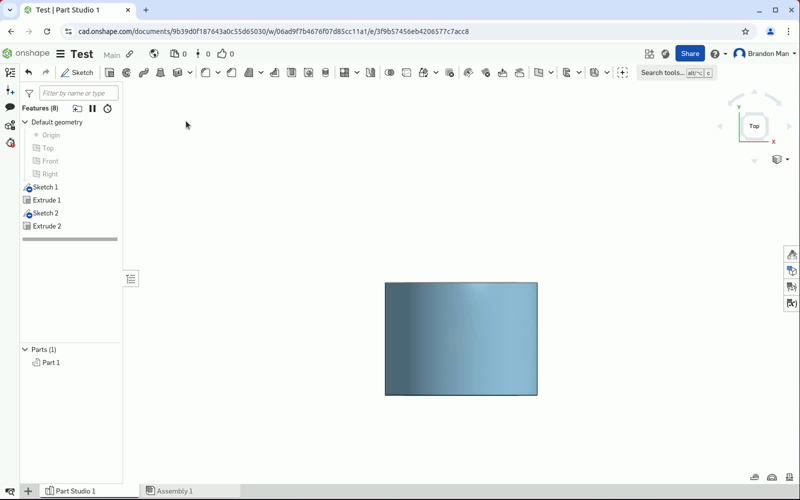
key(shift+7)
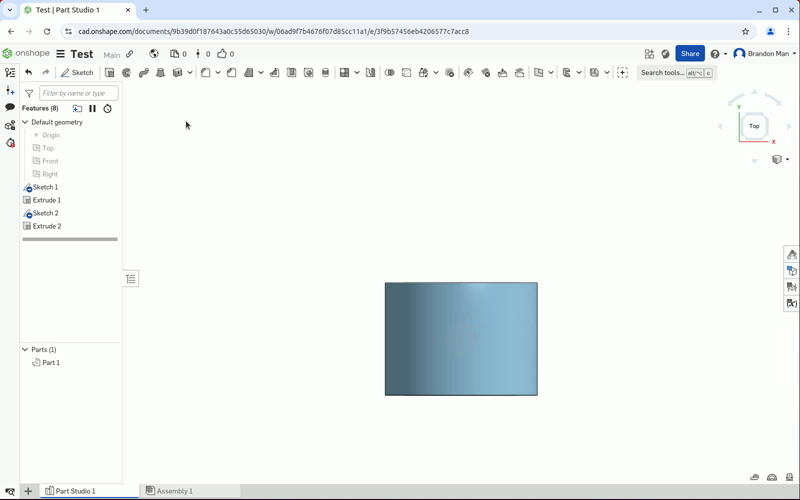
key(up, 3)
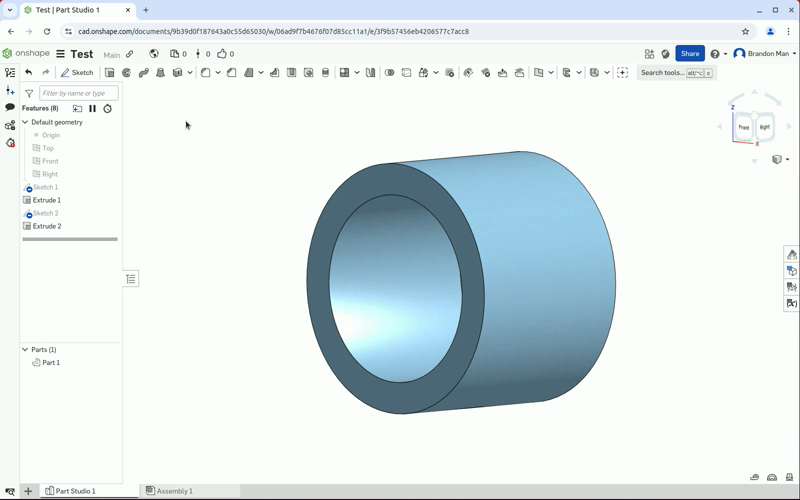
key(left, 3)
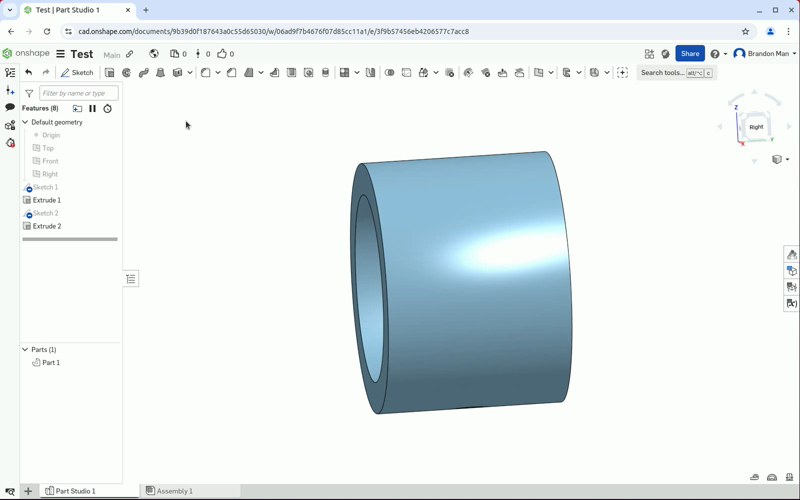
key(right, 3)
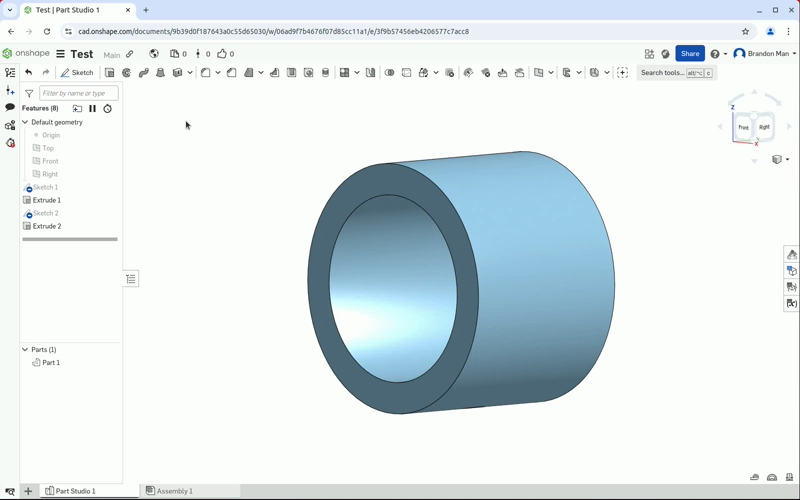
key(down, 3)
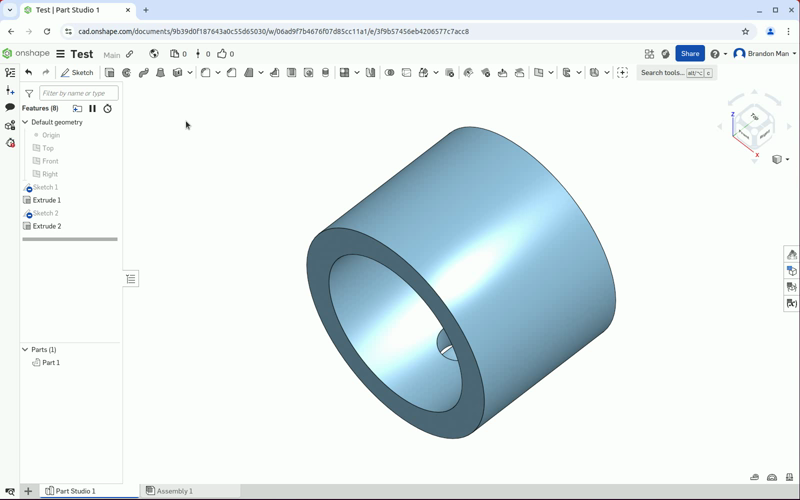
mouse_move(73, 189)
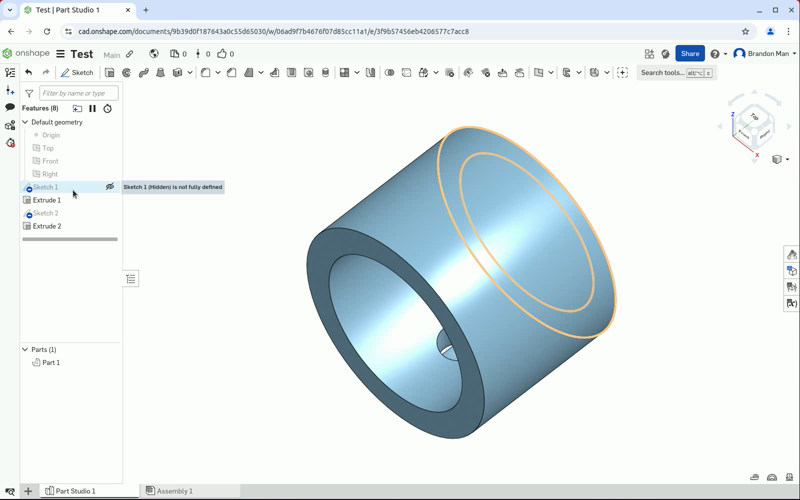
click(73, 189)